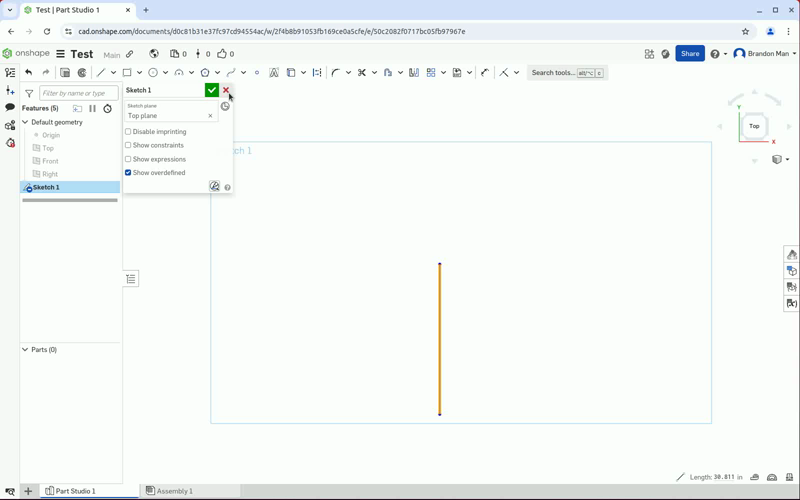
key(shift+h)
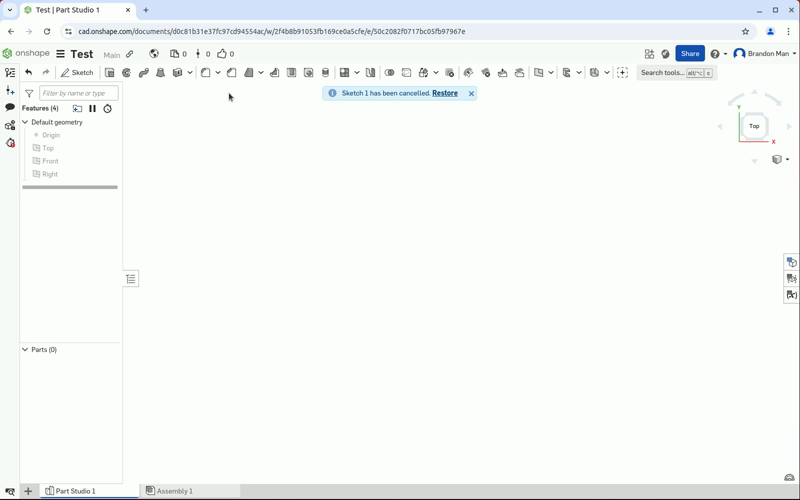
mouse_move(73, 352)
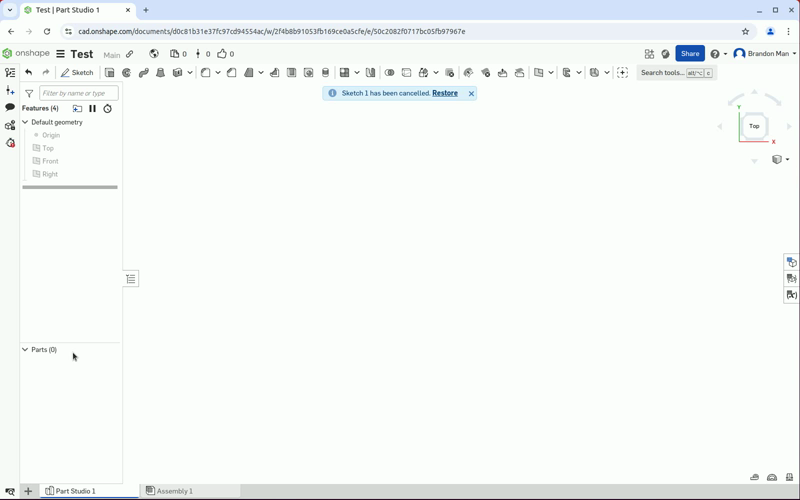
key(y)
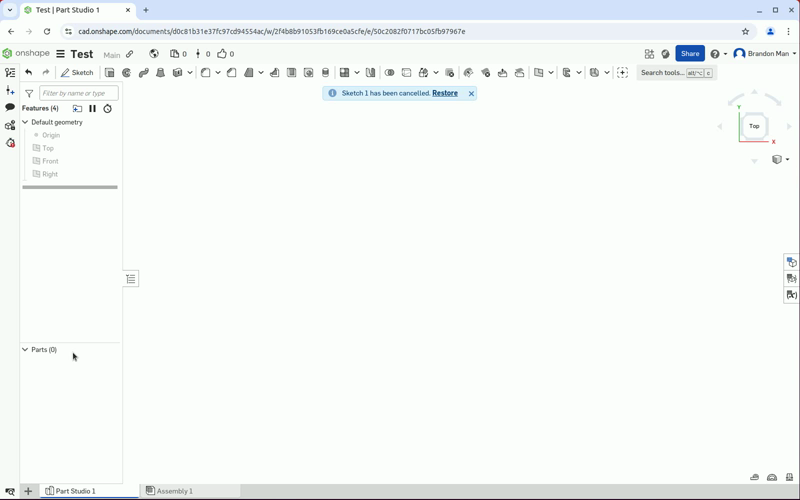
key(shift+p)
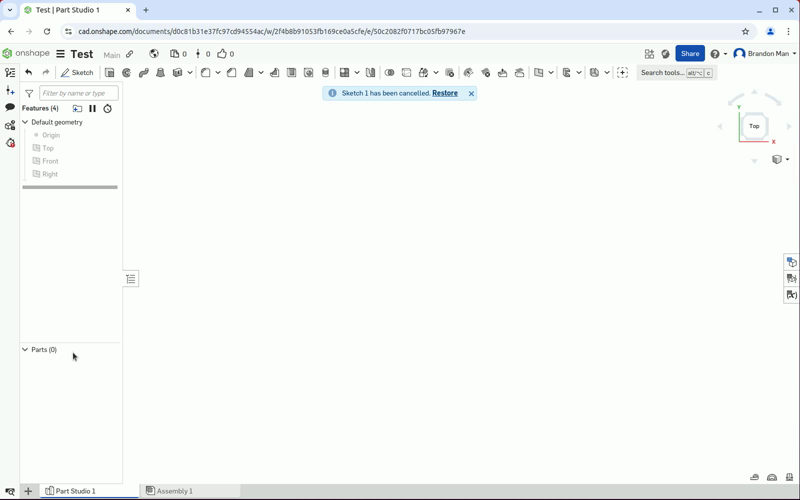
key(space)
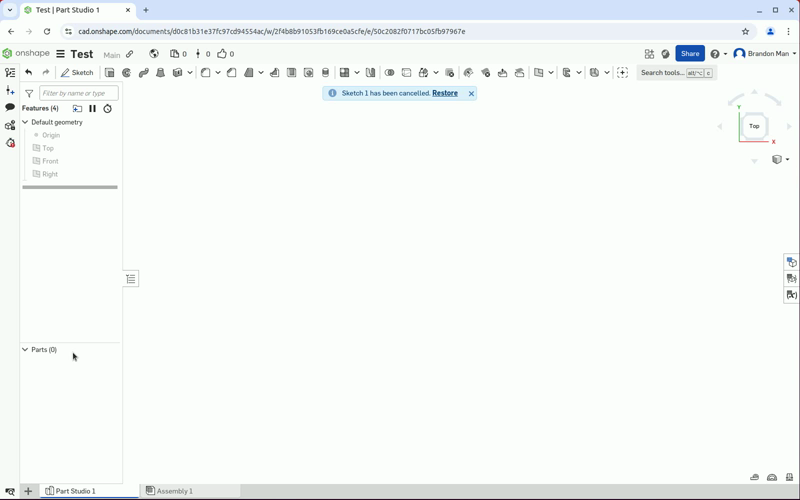
key_down(shift)
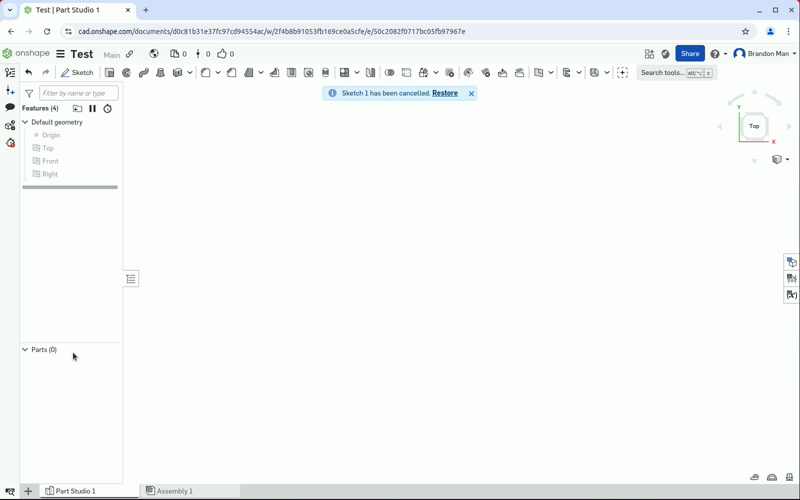
key(up)
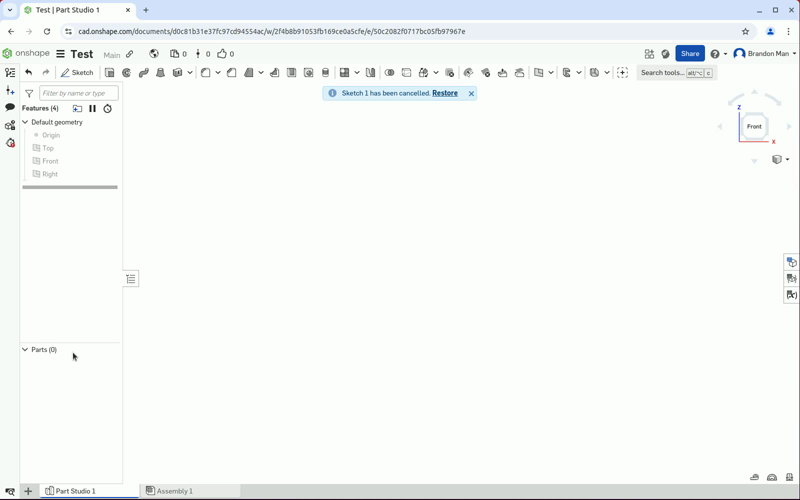
key_up(shift)
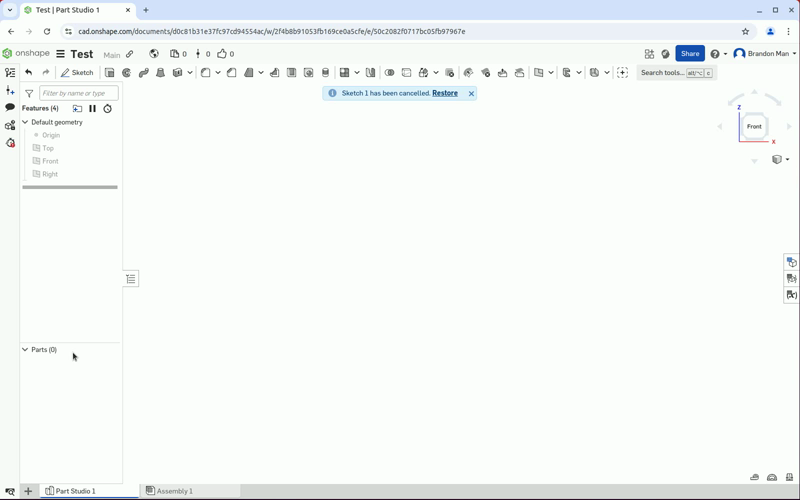
mouse_move(73, 352)
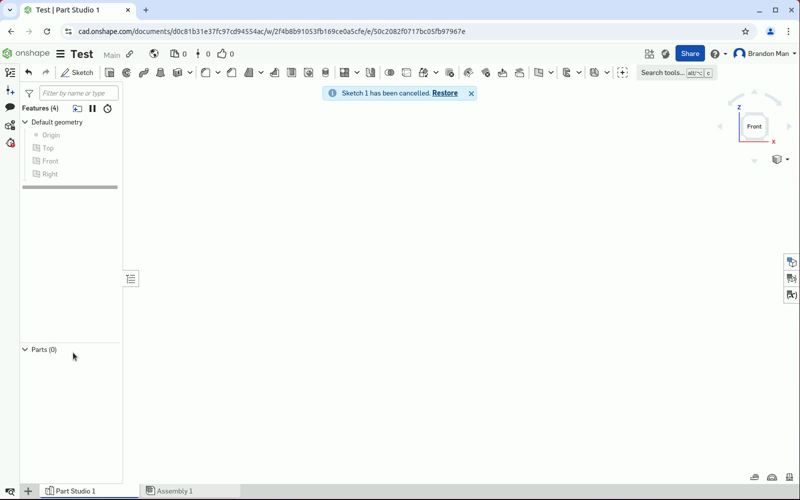
key(shift+y)
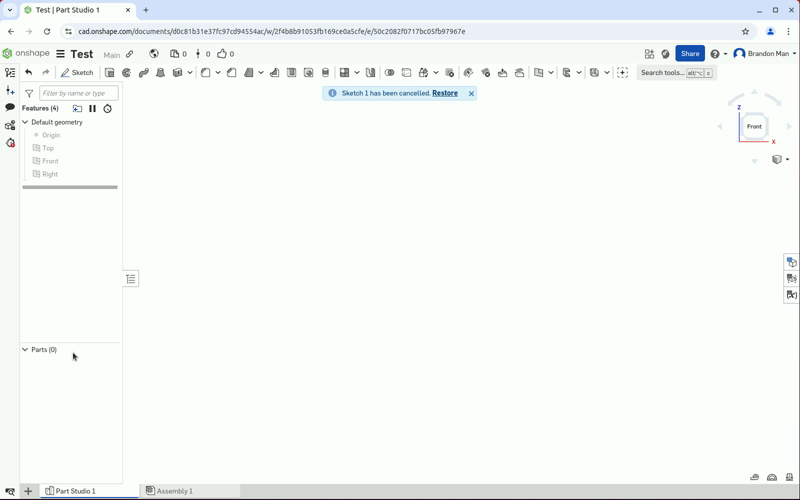
key(shift+s)
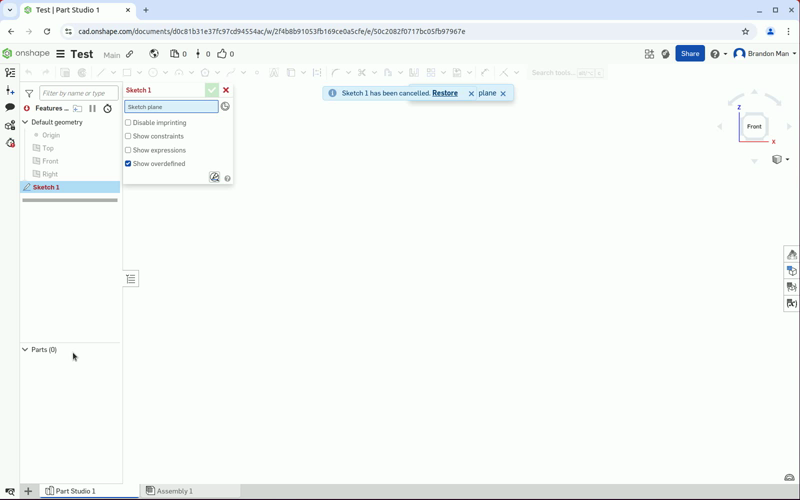
mouse_move(73, 163)
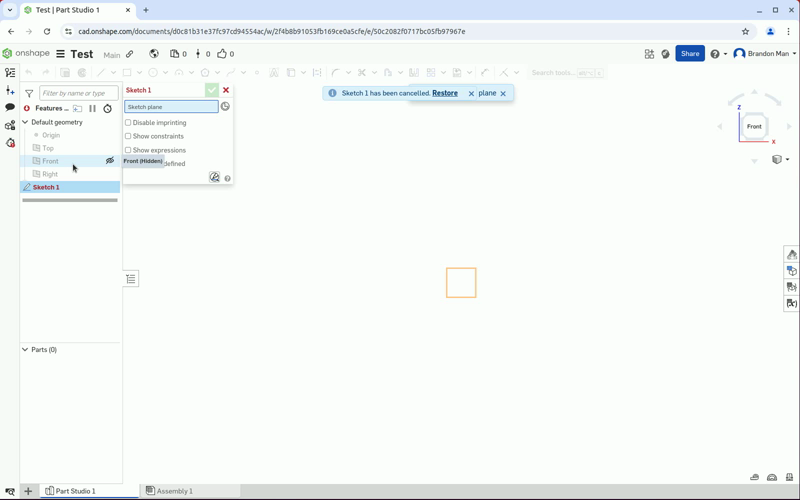
click(73, 163)
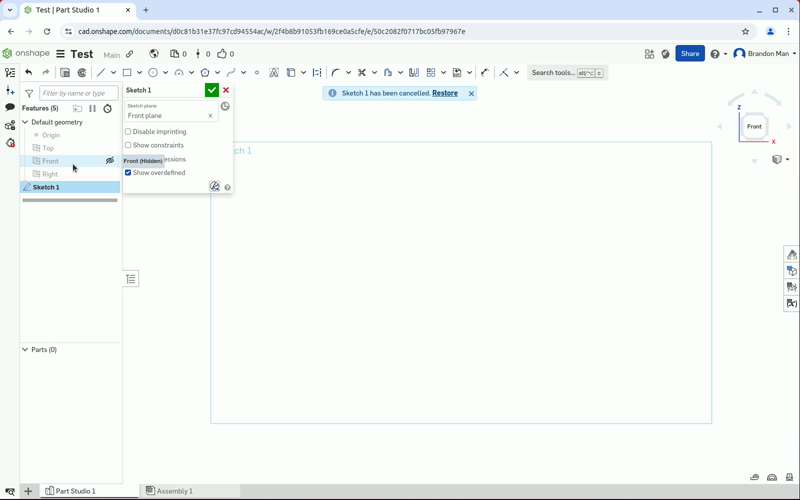
mouse_move(73, 352)
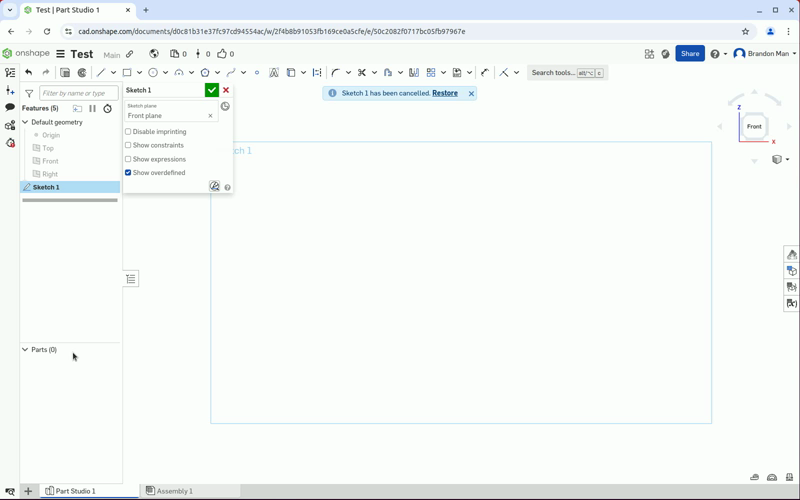
key(y)
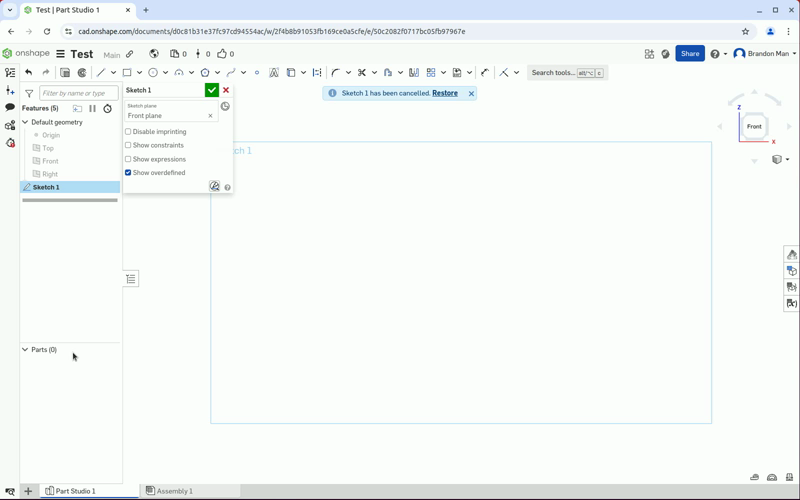
key(c)
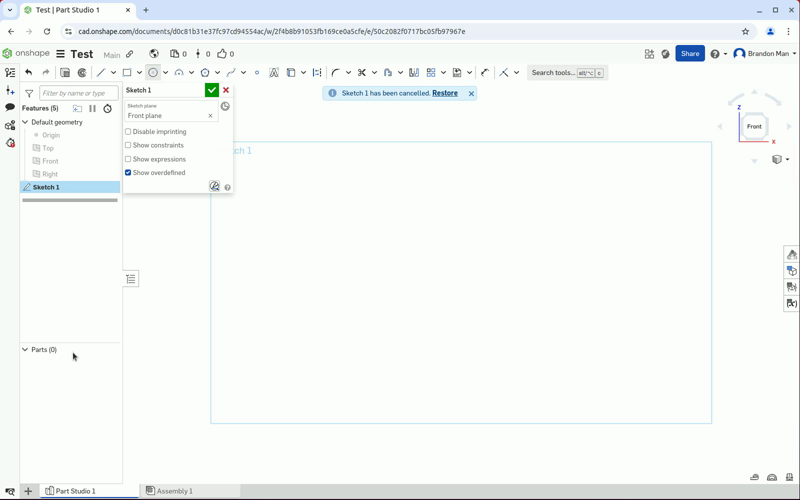
key_down(shift)
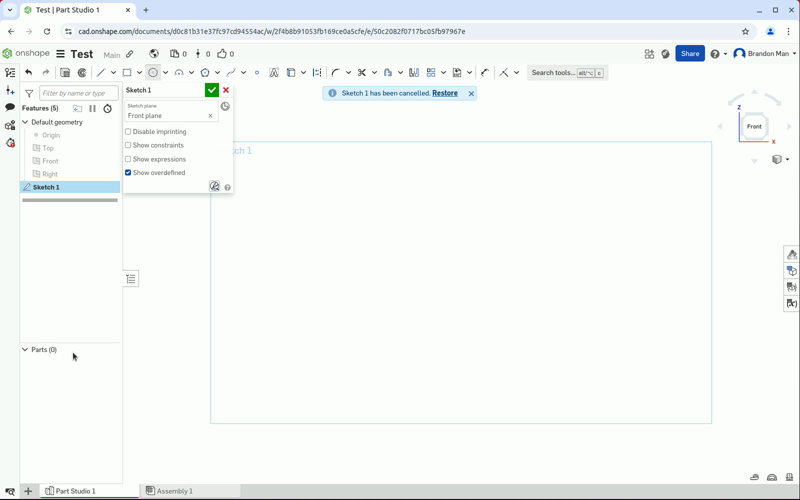
mouse_move(461, 282)
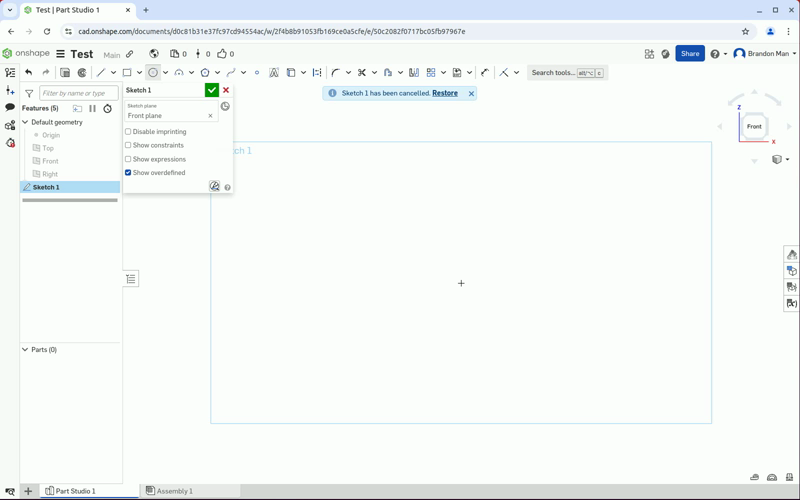
click(461, 282)
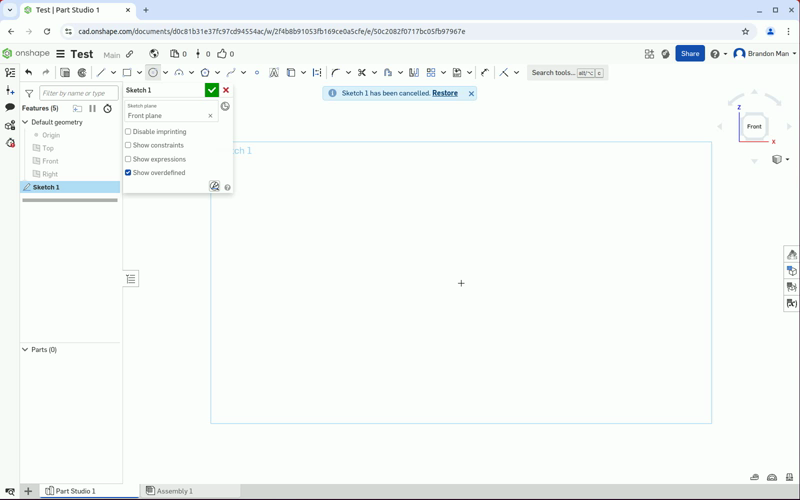
key_up(shift)
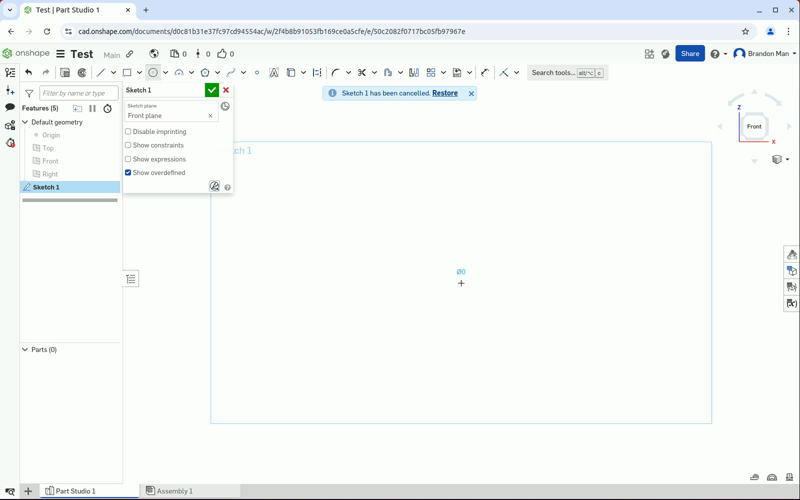
mouse_move(480, 282)
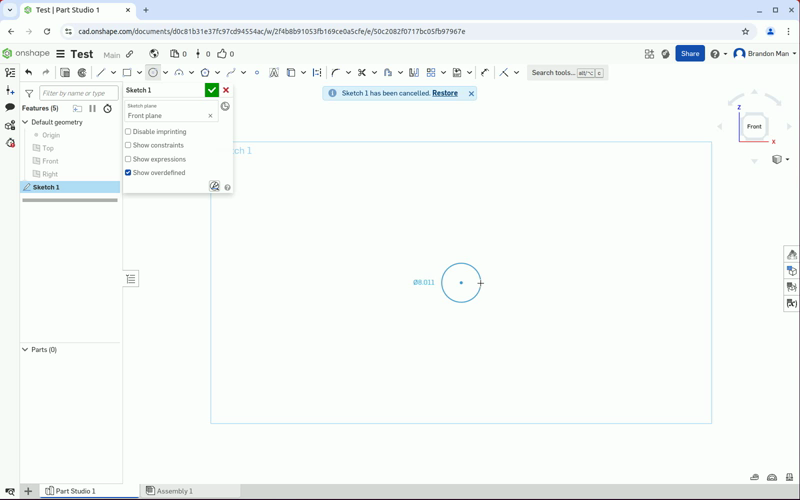
click(480, 282)
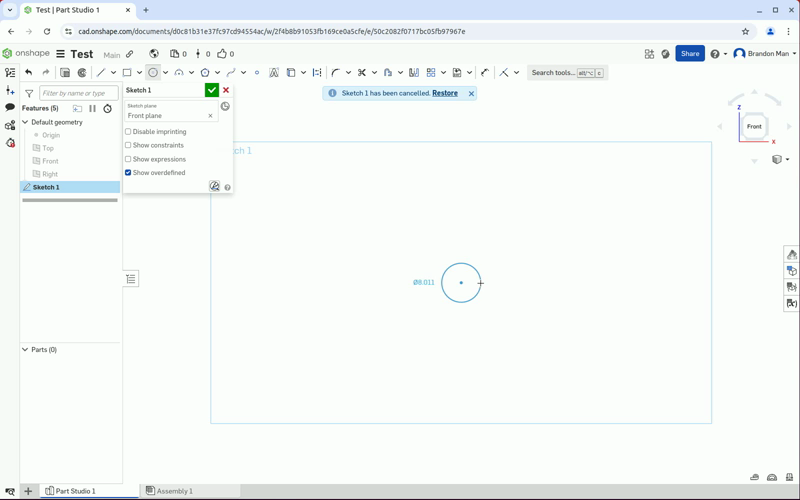
key(esc)
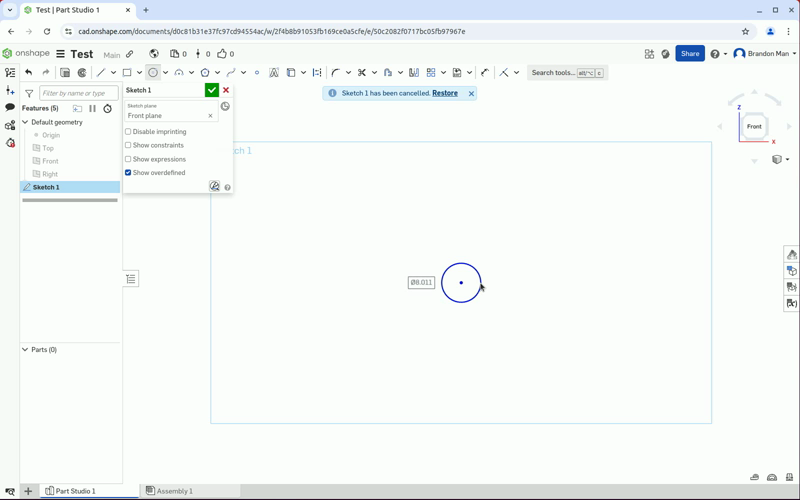
mouse_move(450, 287)
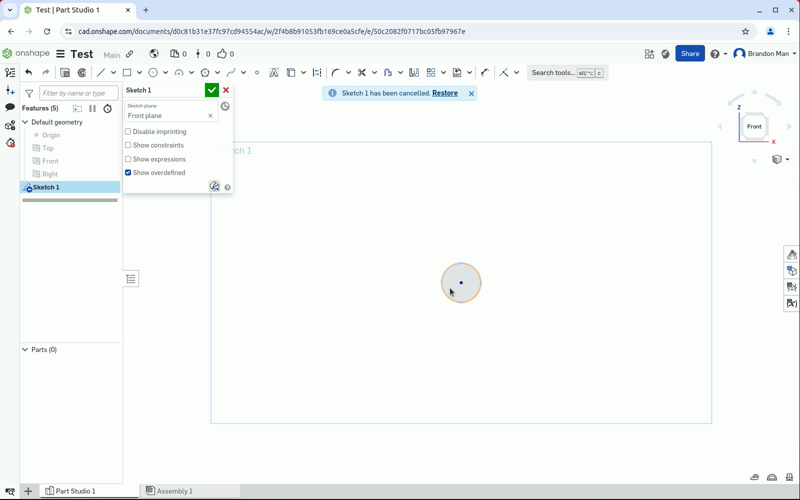
scroll(6)
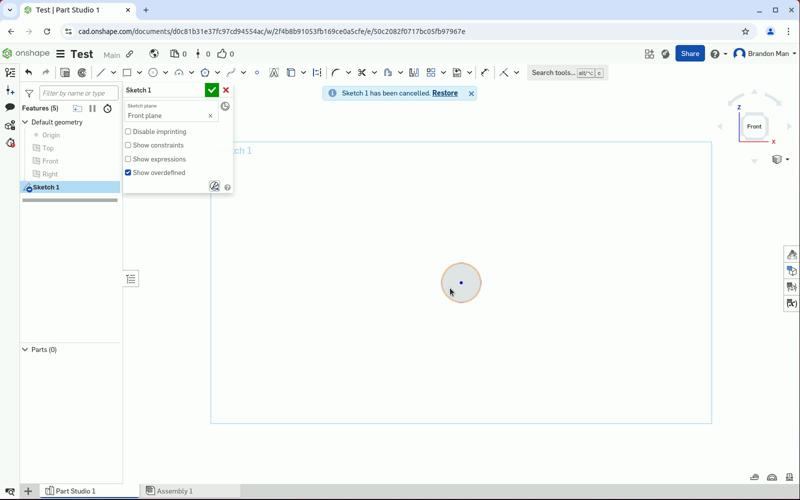
scroll(6)
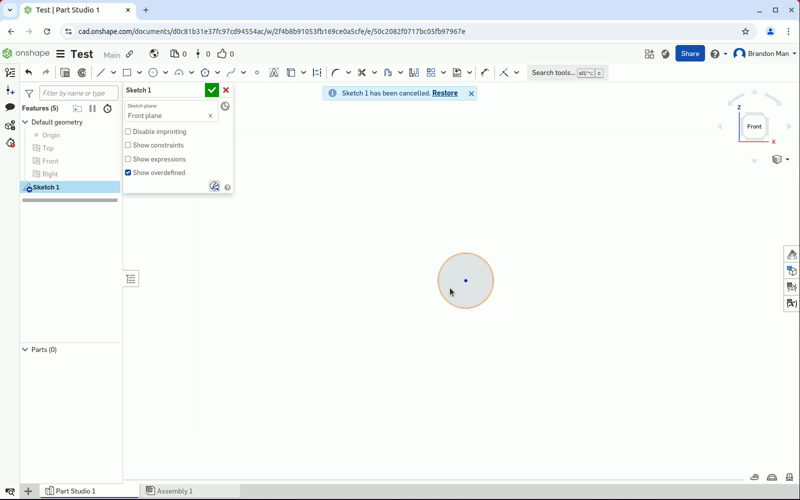
scroll(6)
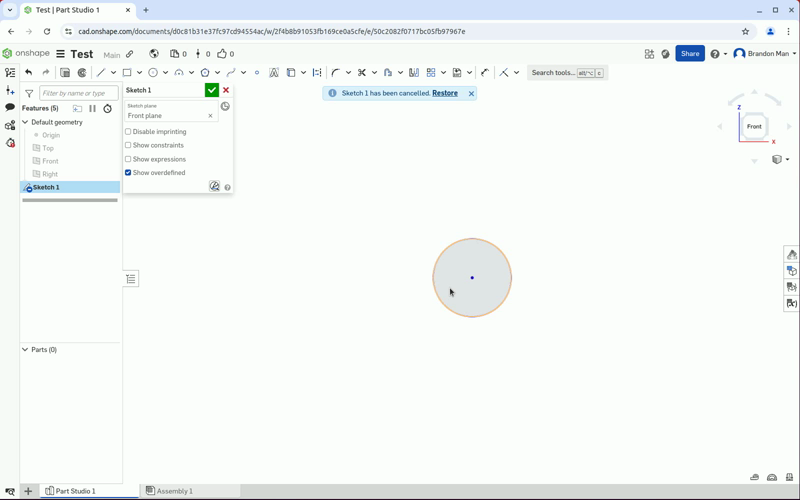
scroll(6)
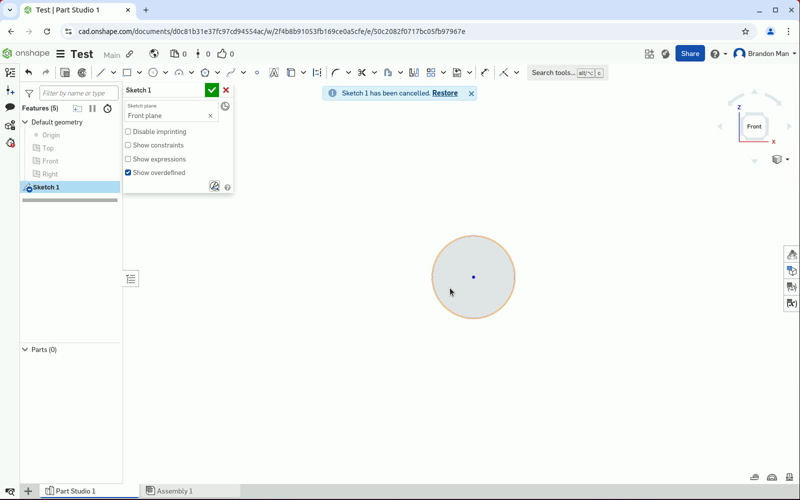
scroll(6)
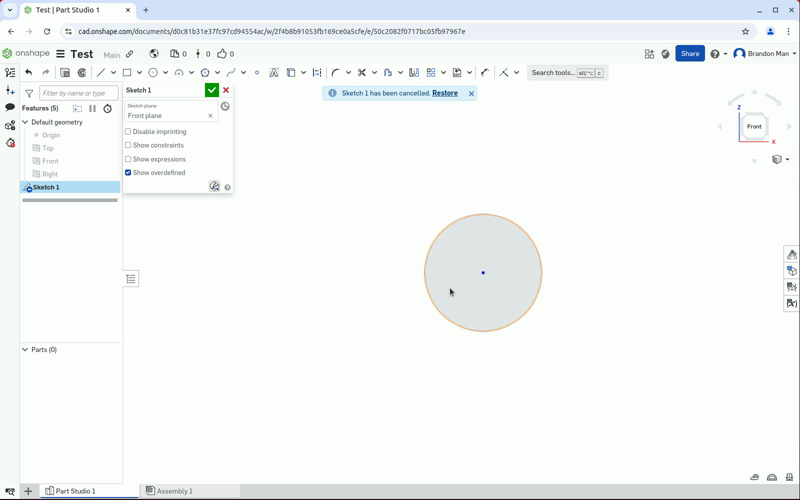
scroll(6)
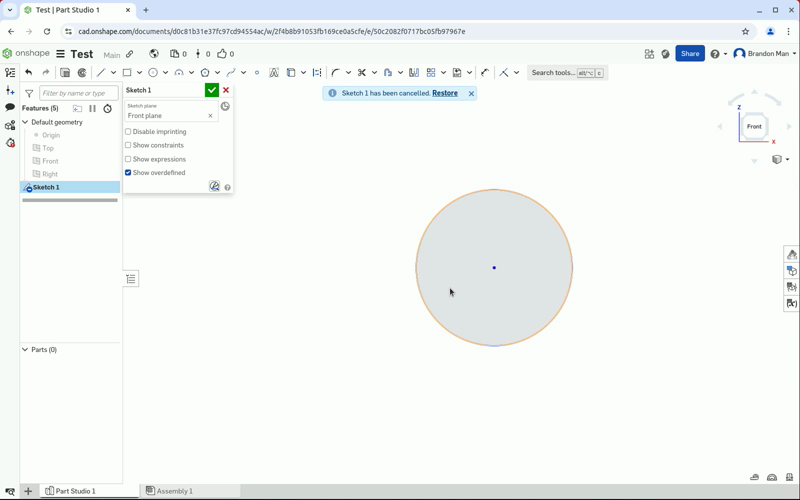
scroll(6)
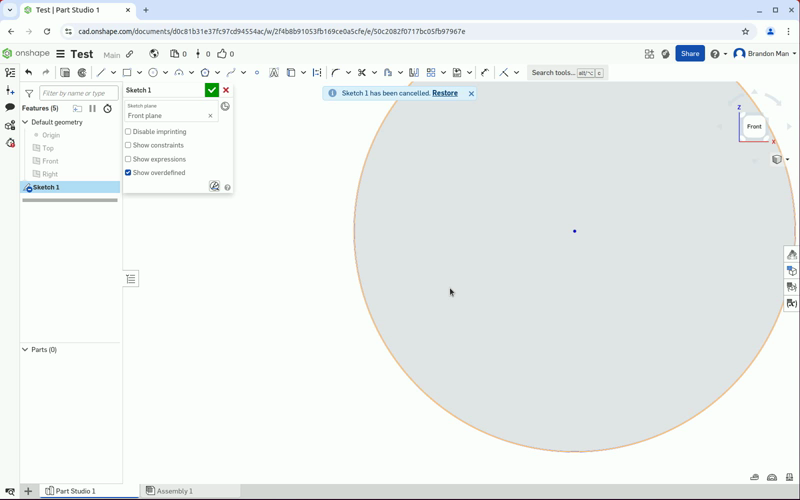
click(450, 287)
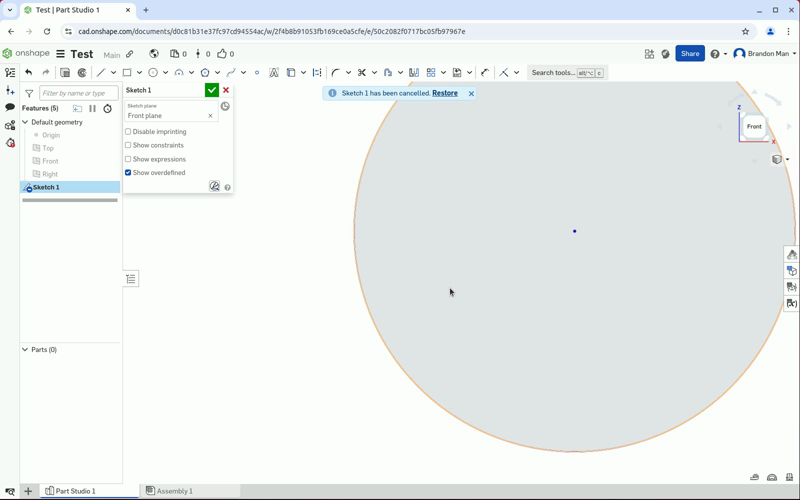
scroll(-6)
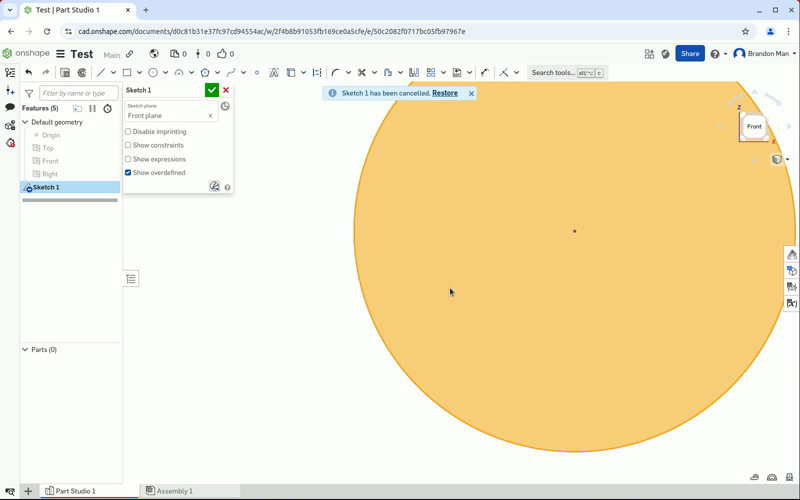
scroll(-6)
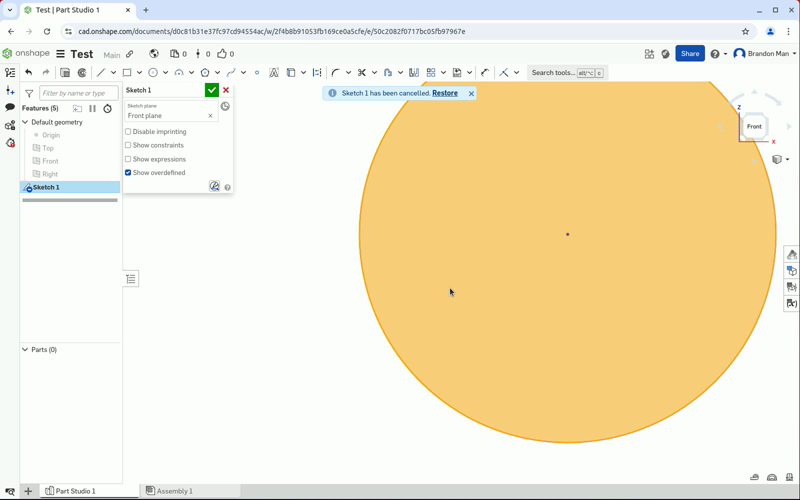
scroll(-6)
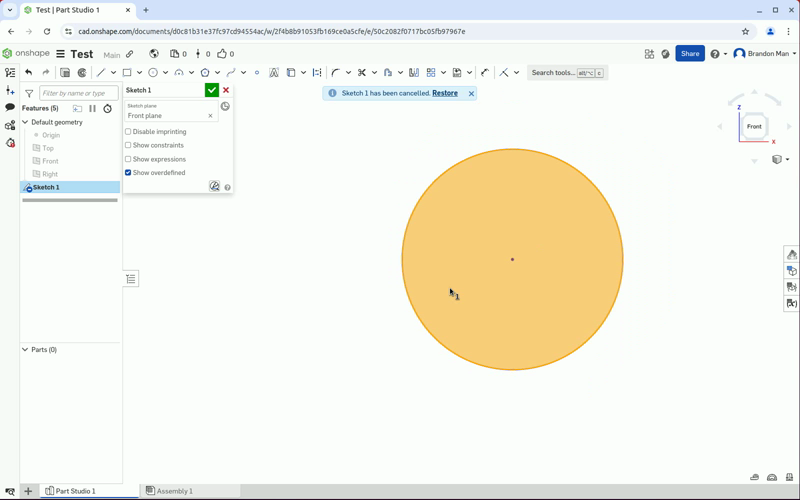
scroll(-6)
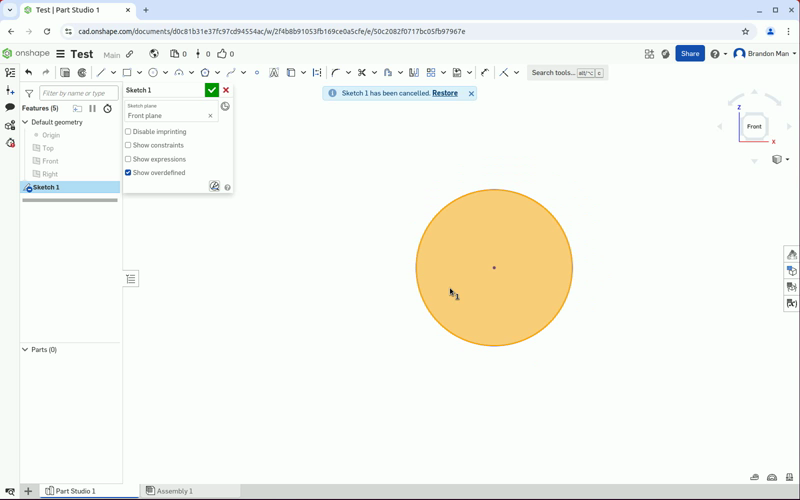
scroll(-6)
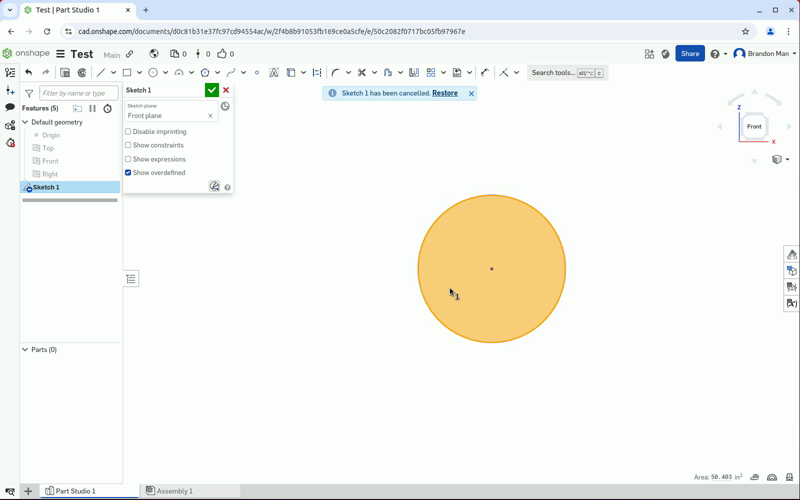
scroll(-6)
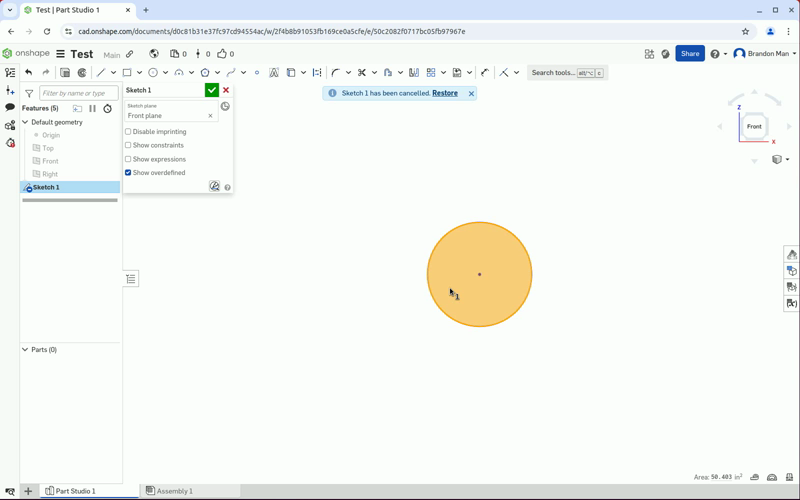
scroll(-6)
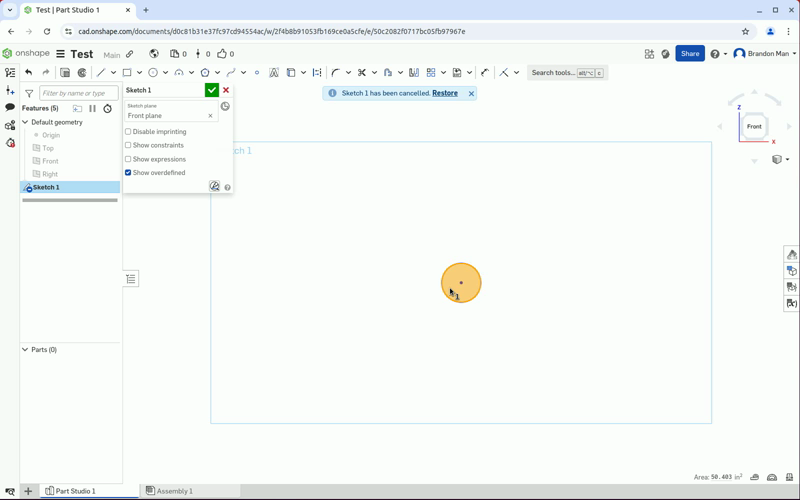
mouse_move(73, 352)
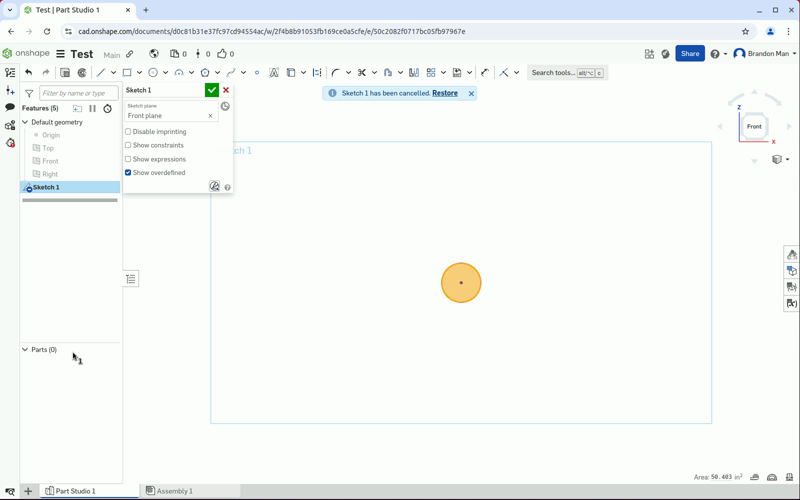
key(shift+y)
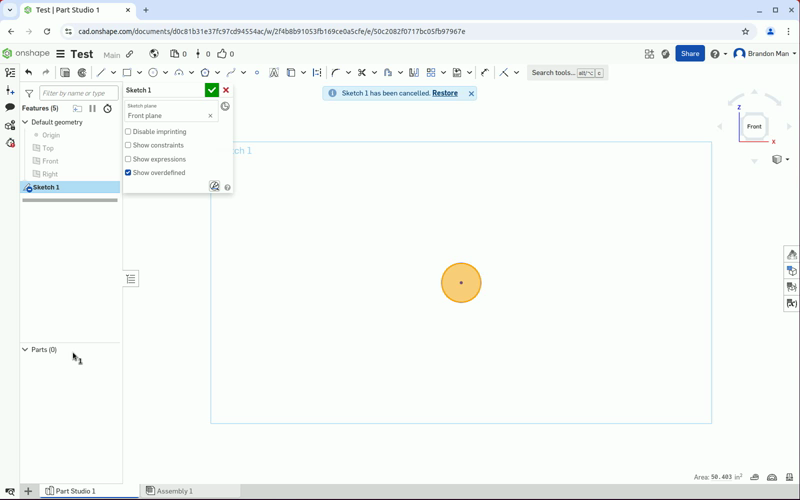
key(shift+e)
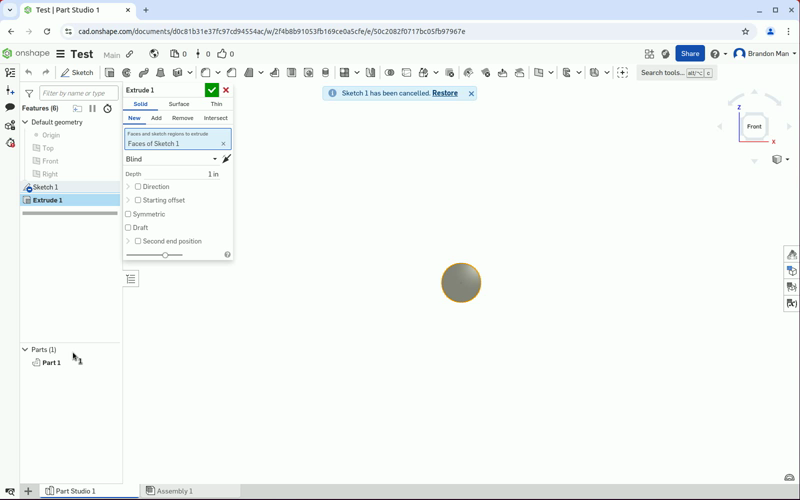
mouse_move(143, 106)
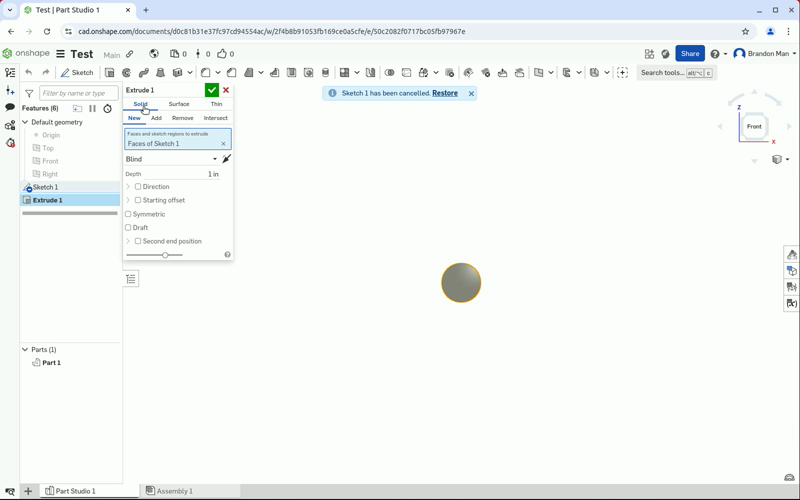
click(143, 106)
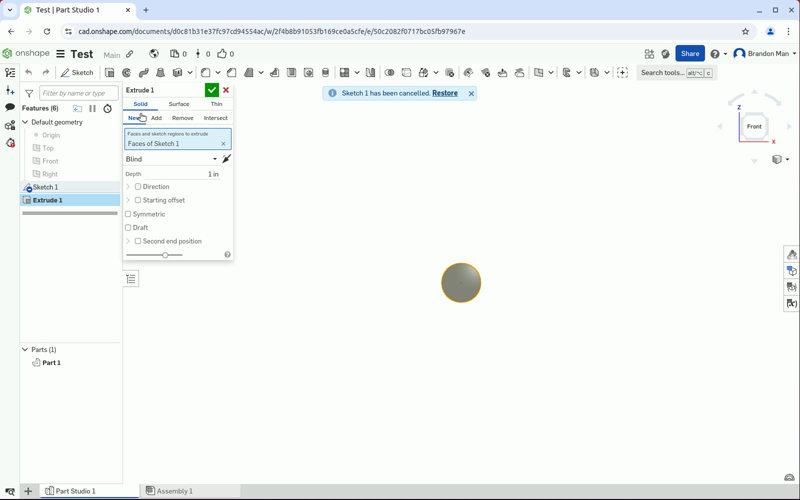
mouse_move(137, 120)
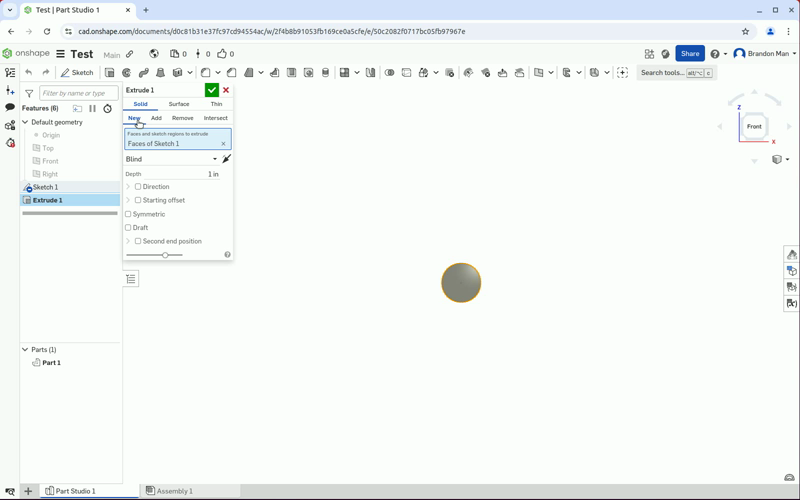
click(137, 120)
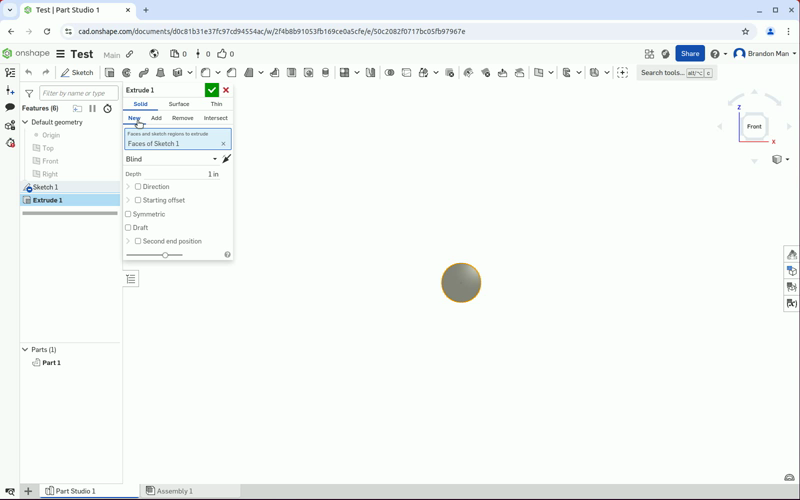
key(tab, 4)
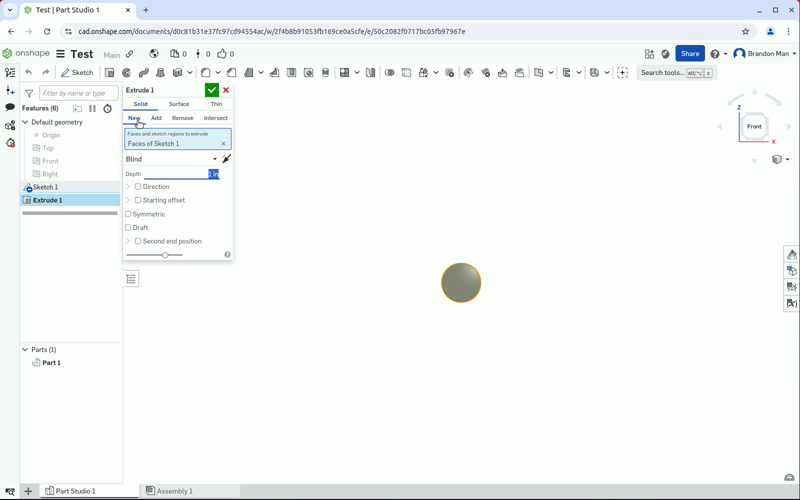
text(23.108)
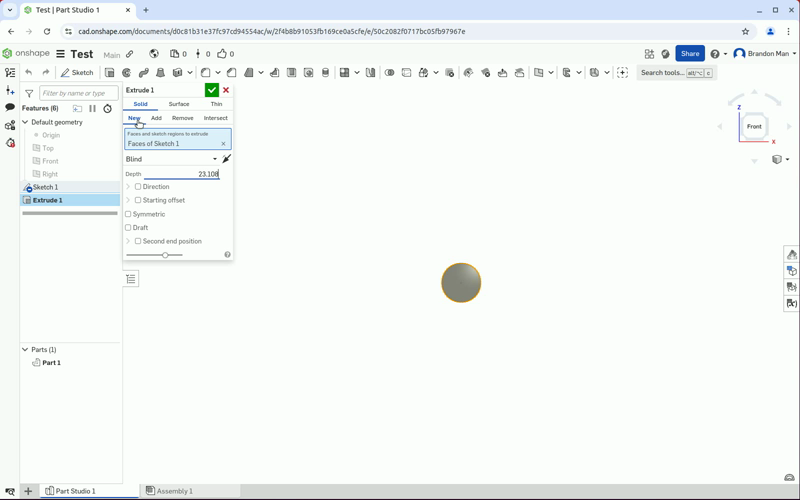
key(enter)
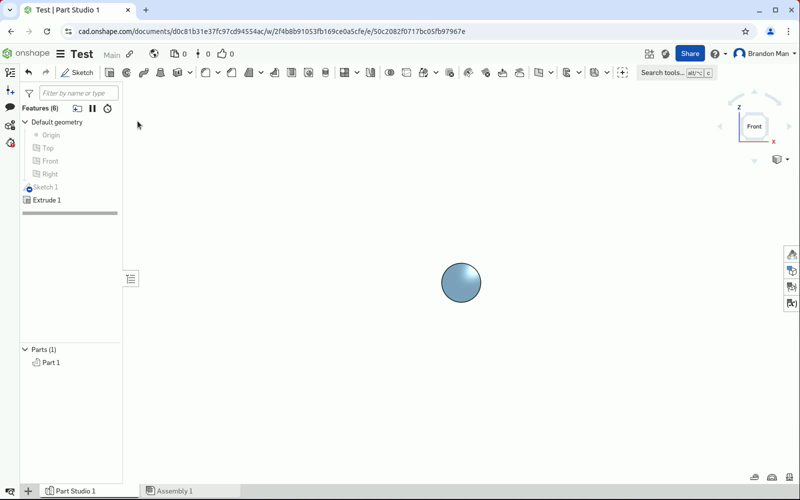
key(shift+h)
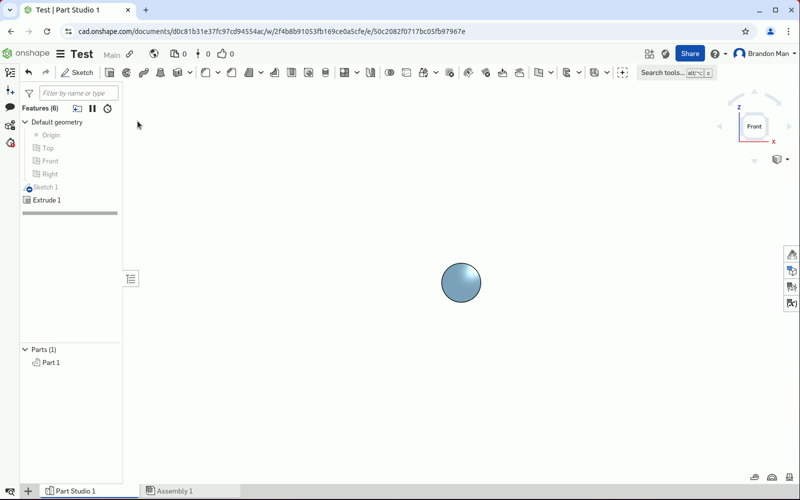
key(shift+h)
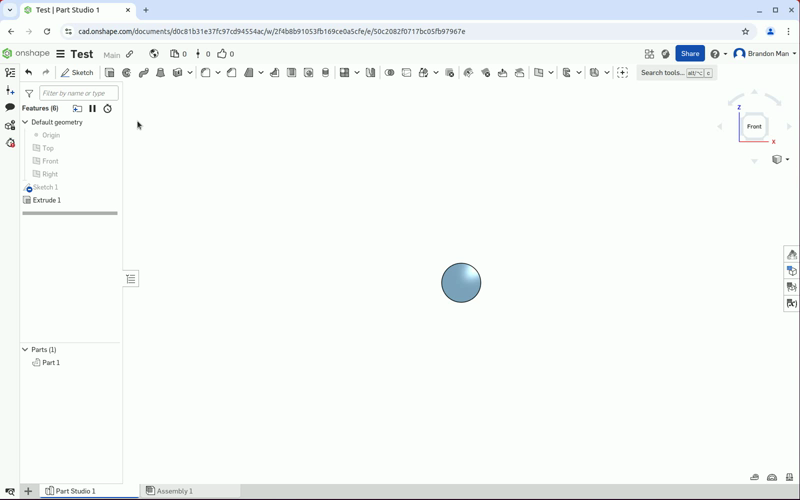
mouse_move(73, 189)
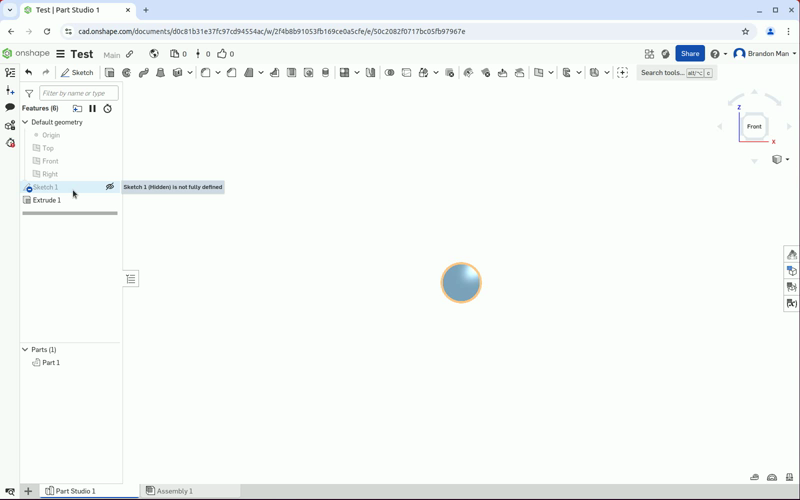
click(73, 189)
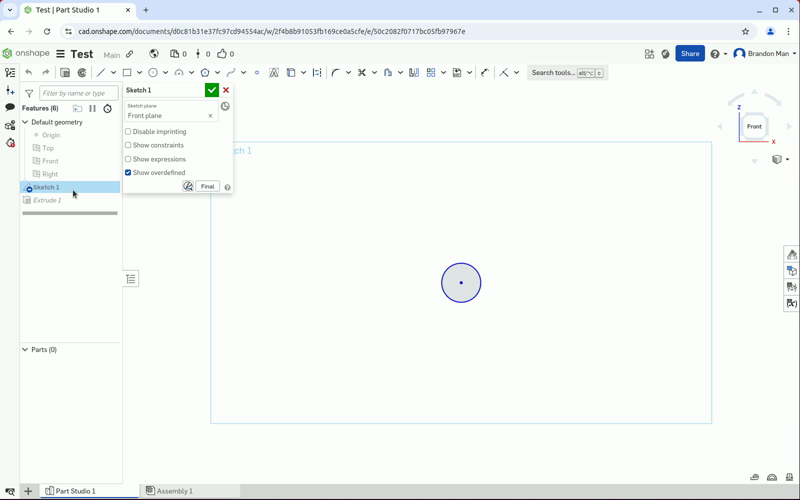
mouse_move(229, 92)
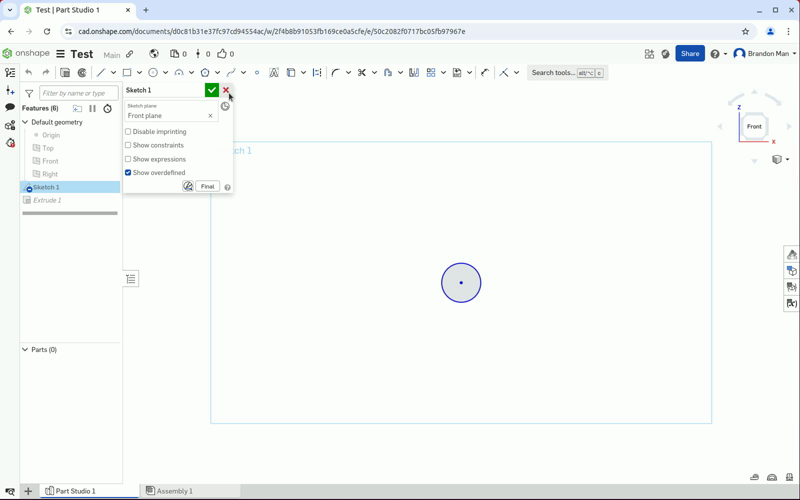
click(229, 92)
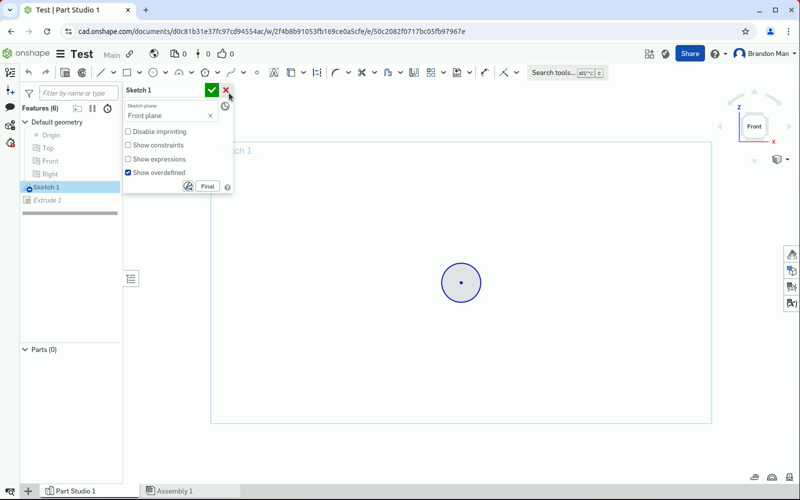
key(shift+s)
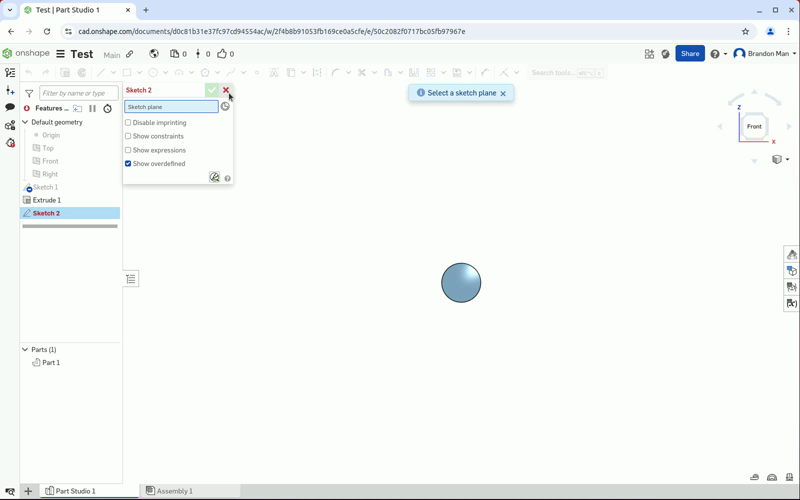
mouse_move(73, 163)
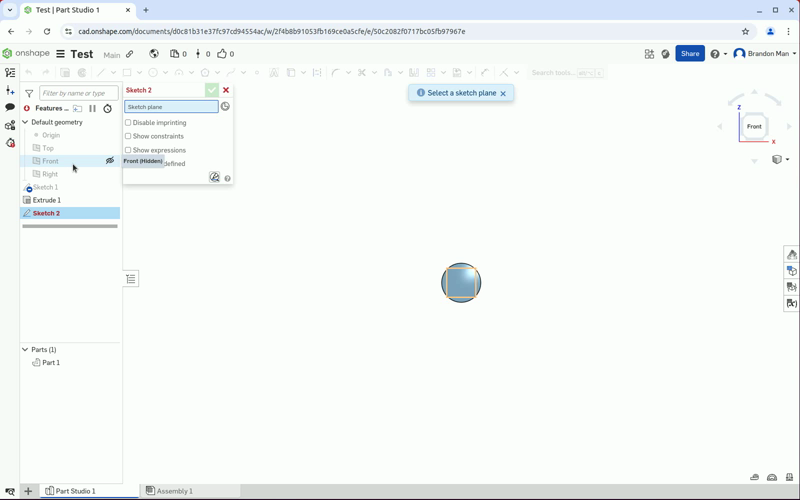
click(73, 163)
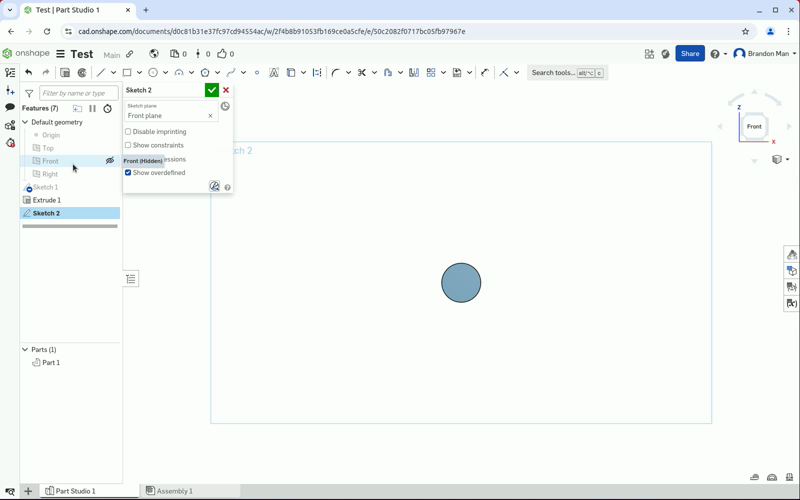
mouse_move(73, 352)
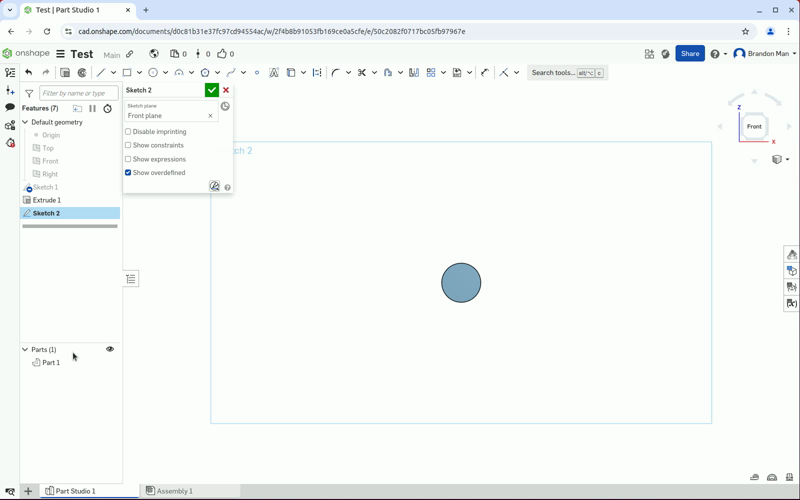
key(y)
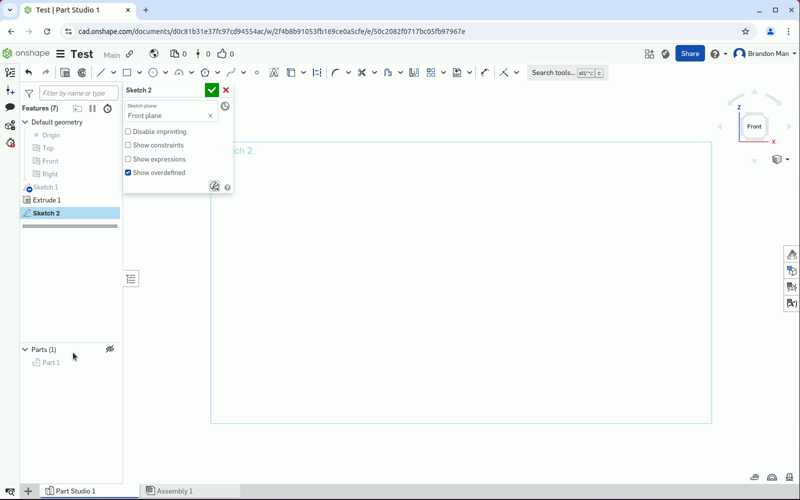
key(l)
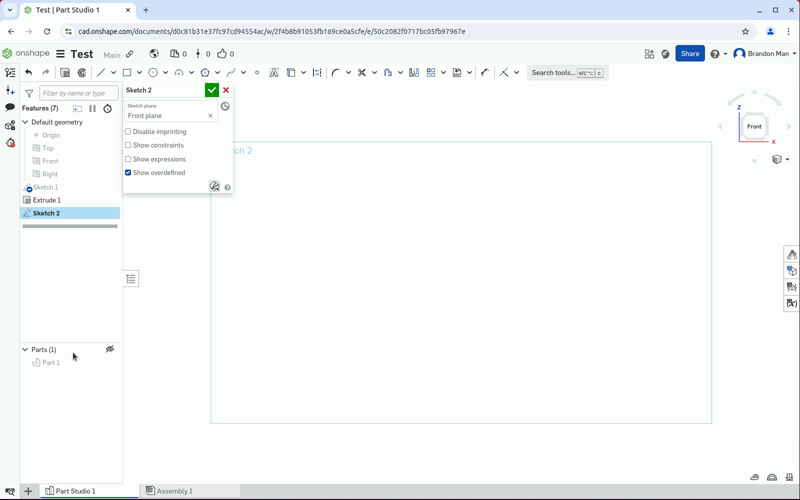
key_down(shift)
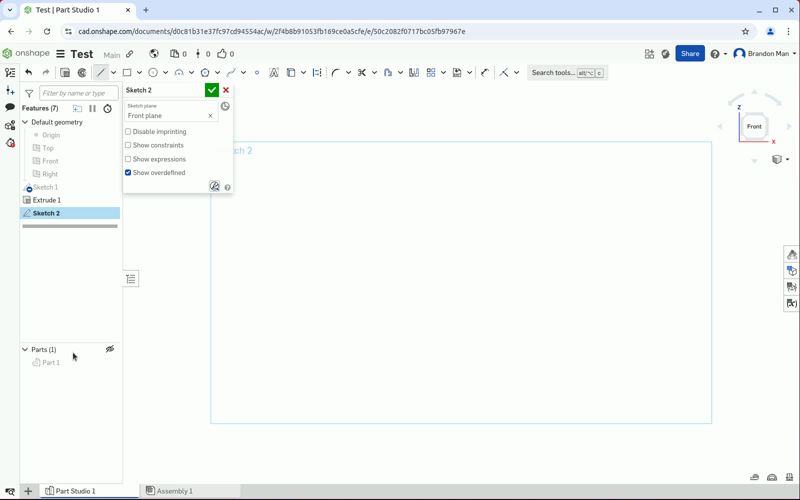
mouse_move(364, 282)
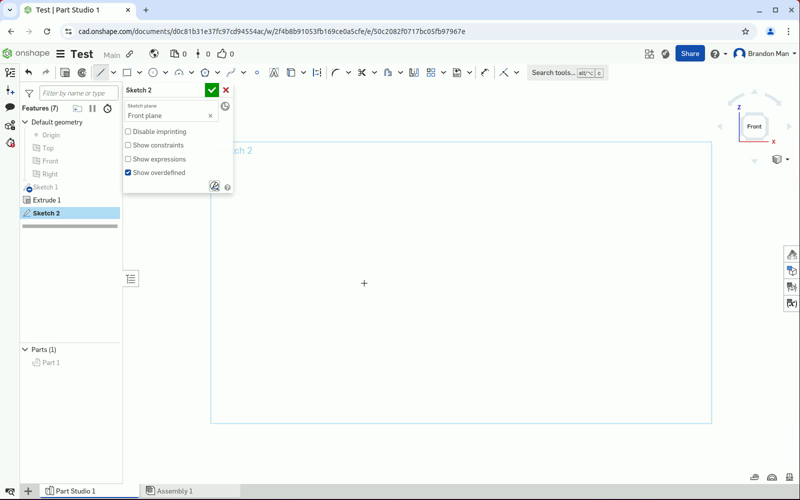
click(364, 282)
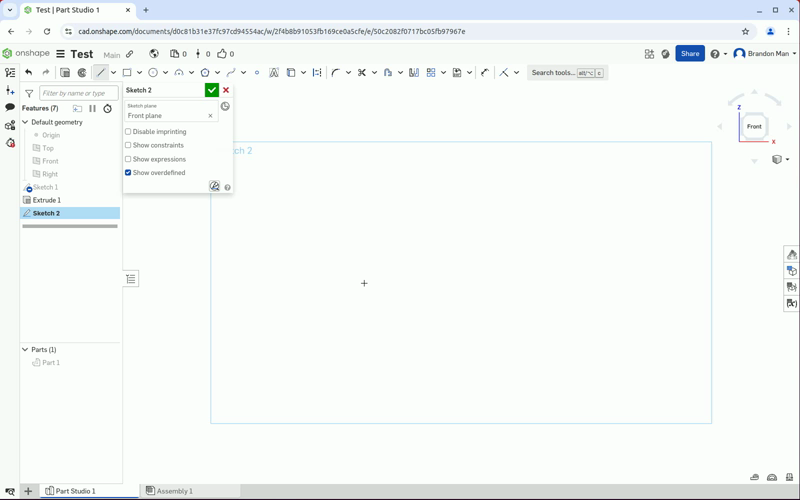
key_up(shift)
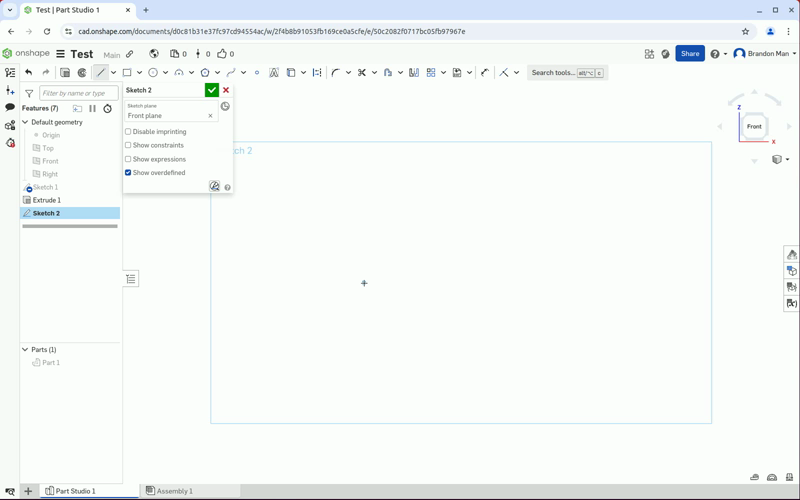
key_down(shift)
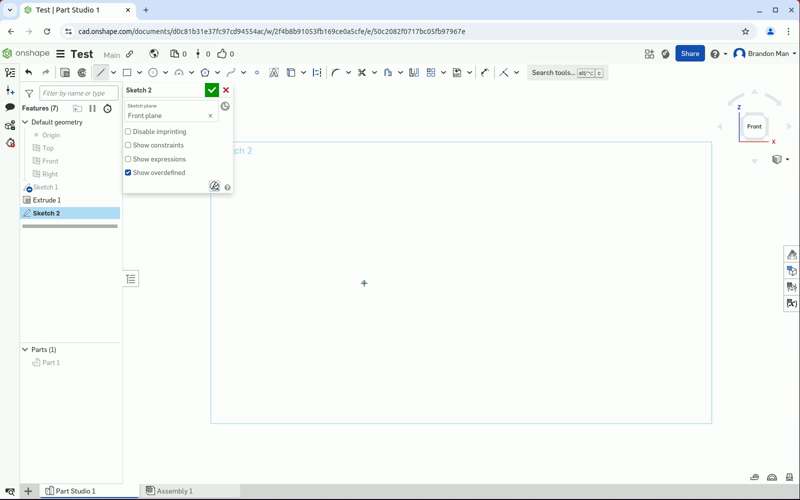
mouse_move(413, 365)
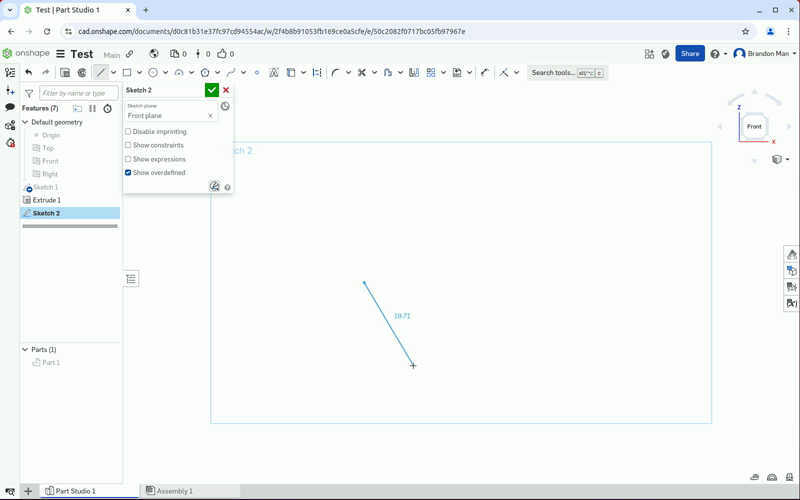
click(413, 365)
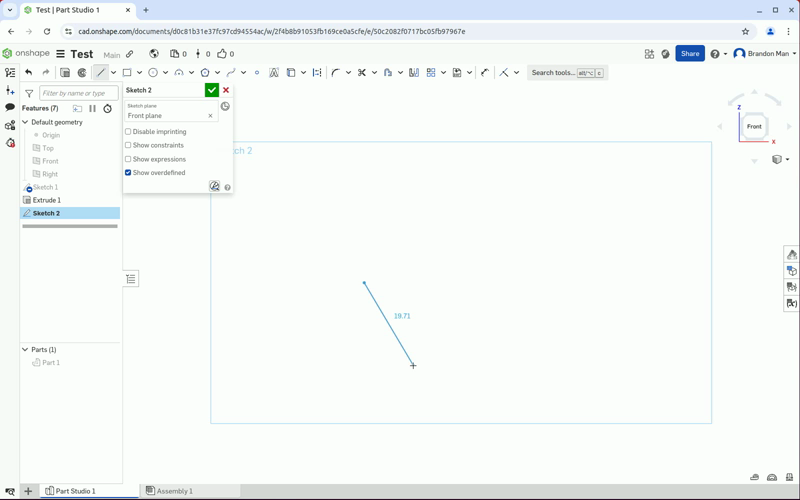
key_up(shift)
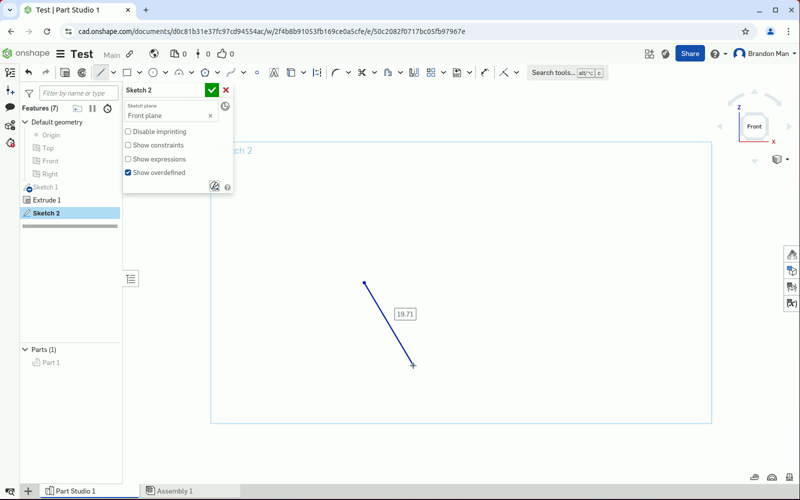
key_down(shift)
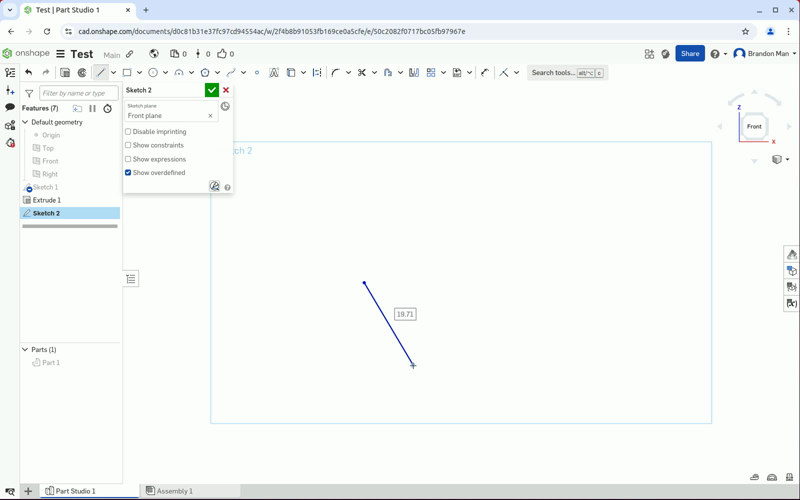
mouse_move(507, 365)
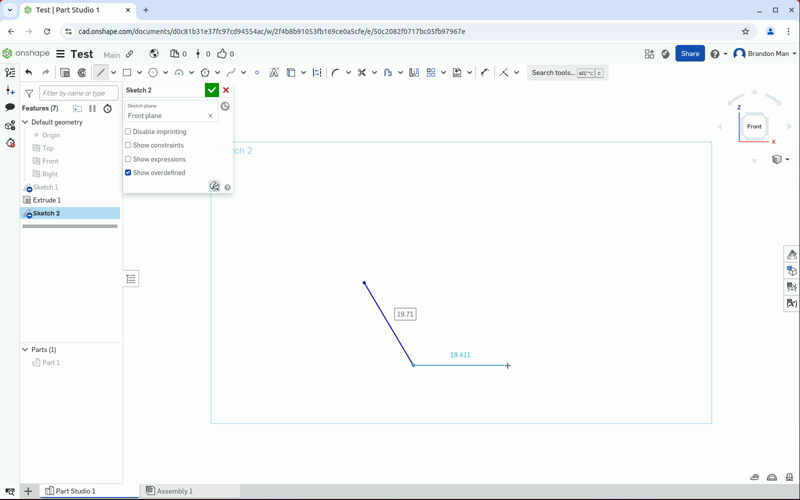
click(507, 365)
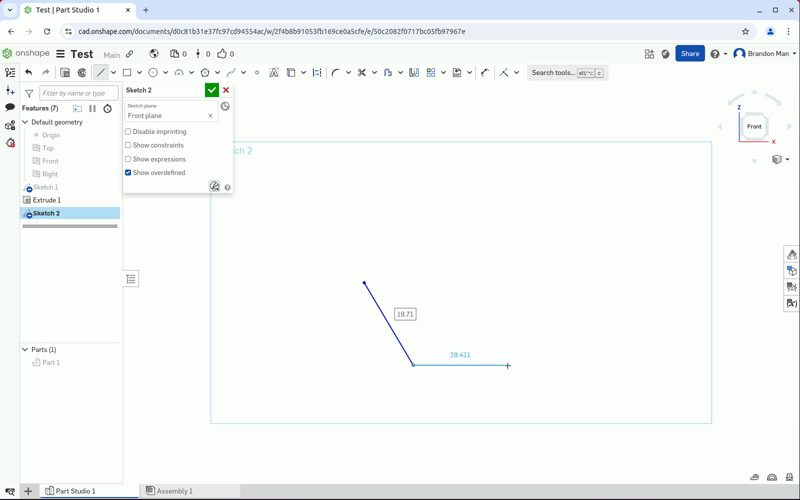
key_up(shift)
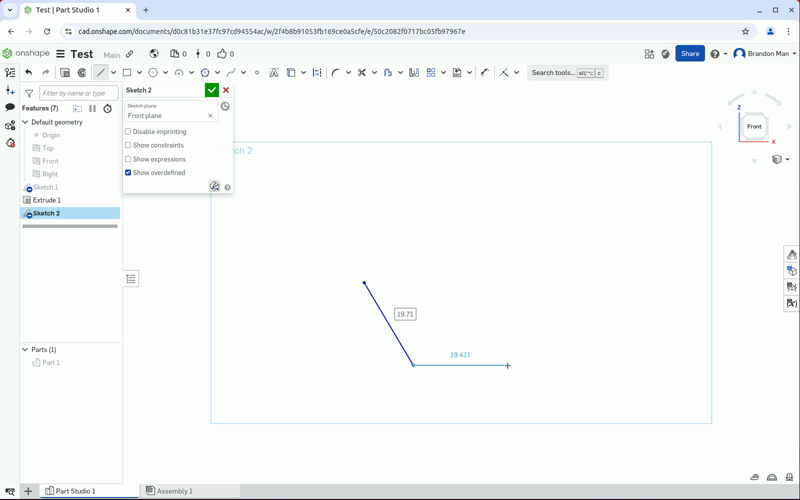
key_down(shift)
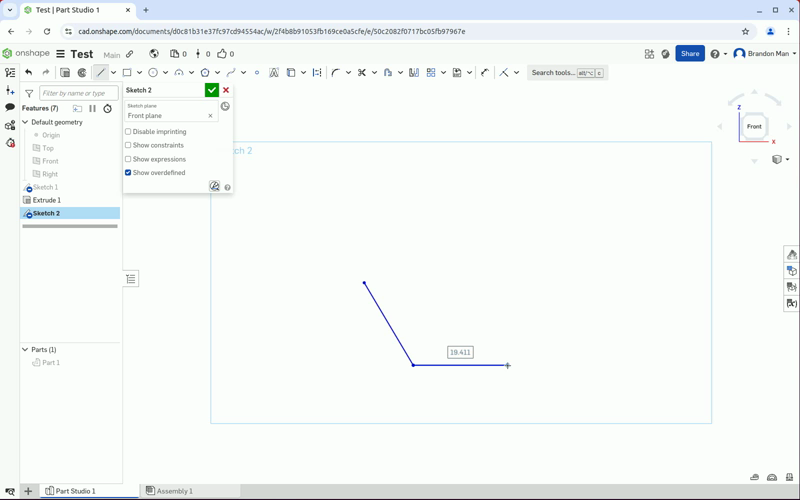
mouse_move(555, 282)
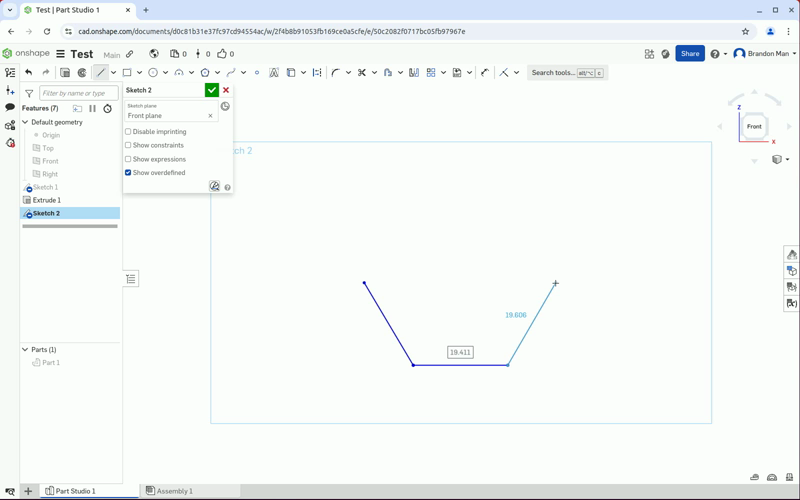
click(555, 282)
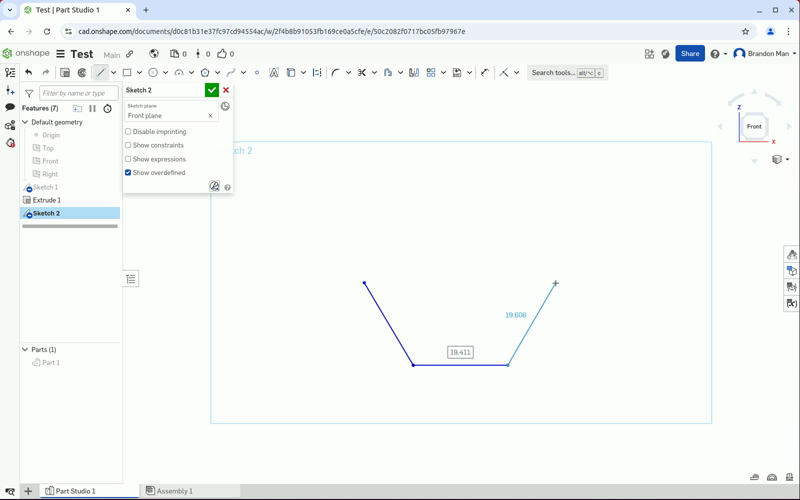
key_up(shift)
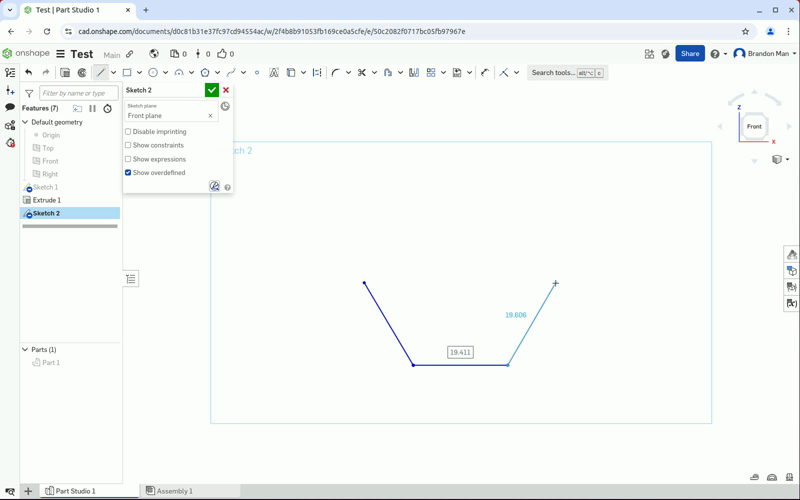
key_down(shift)
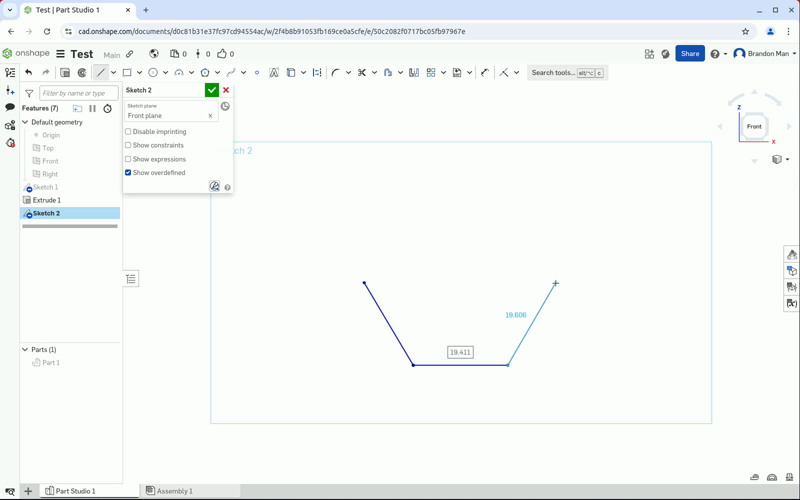
mouse_move(507, 200)
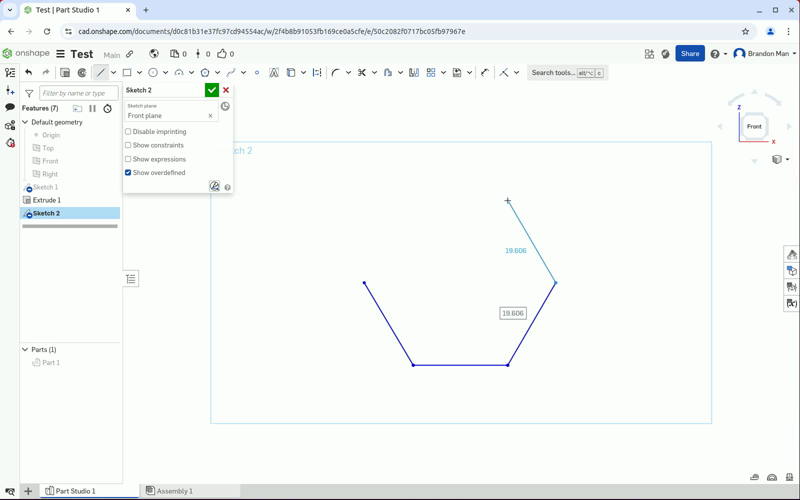
click(507, 200)
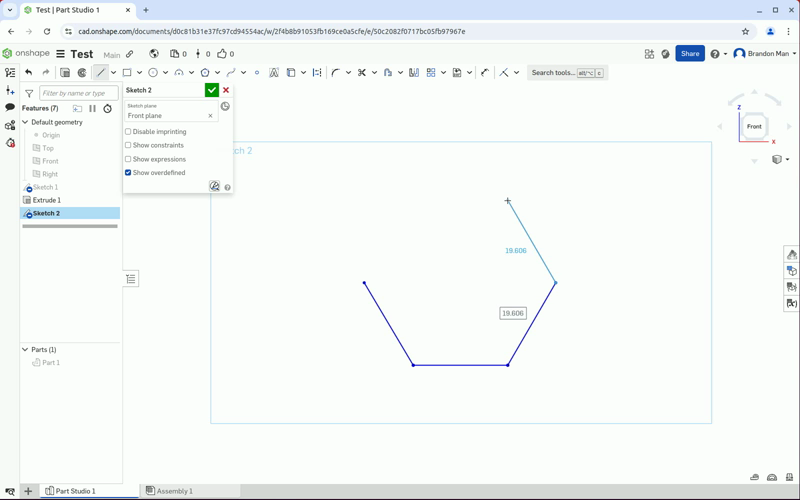
key_up(shift)
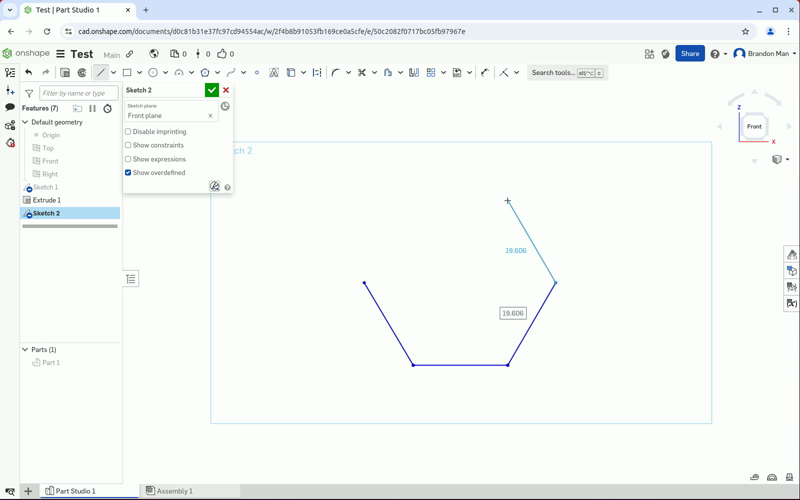
key_down(shift)
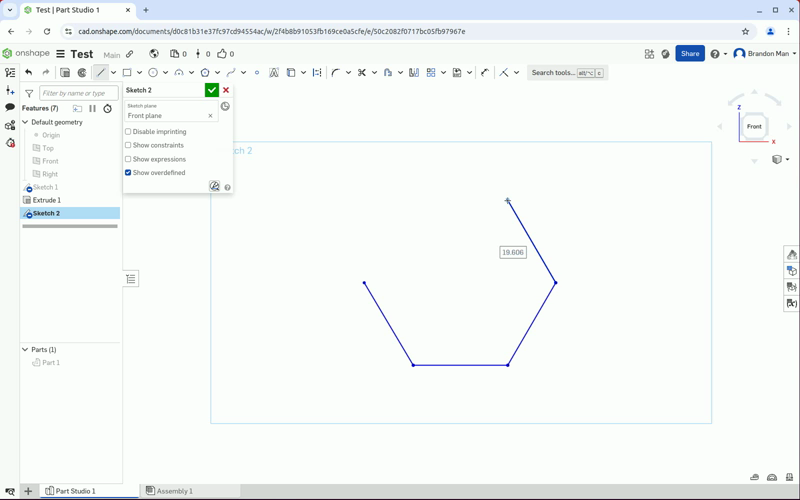
mouse_move(413, 200)
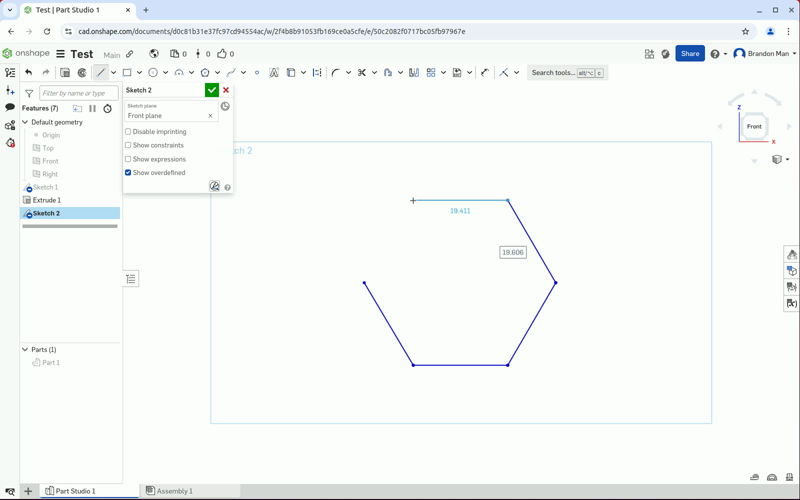
click(413, 200)
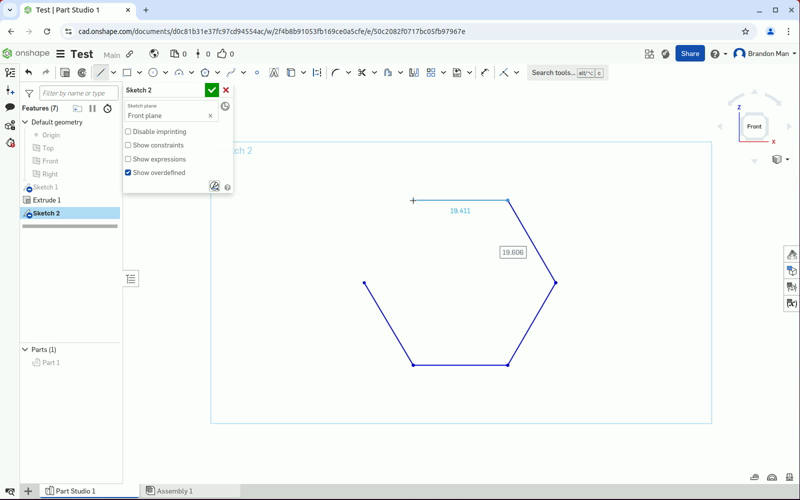
key_up(shift)
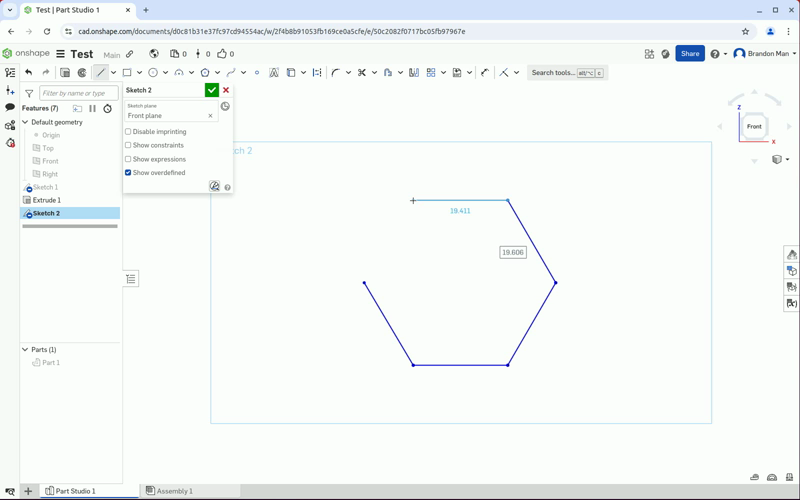
key_down(shift)
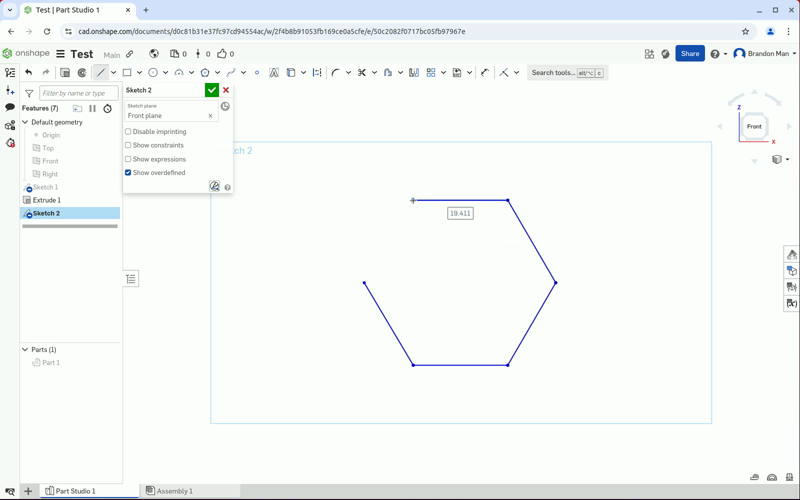
mouse_move(364, 282)
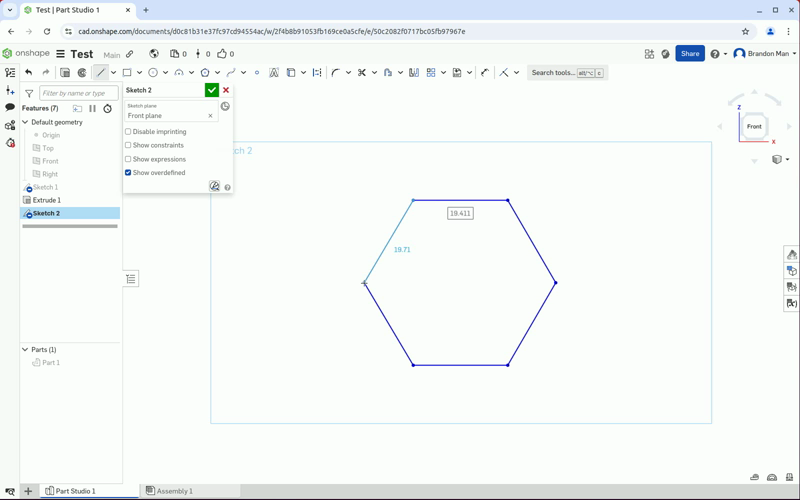
key_up(shift)
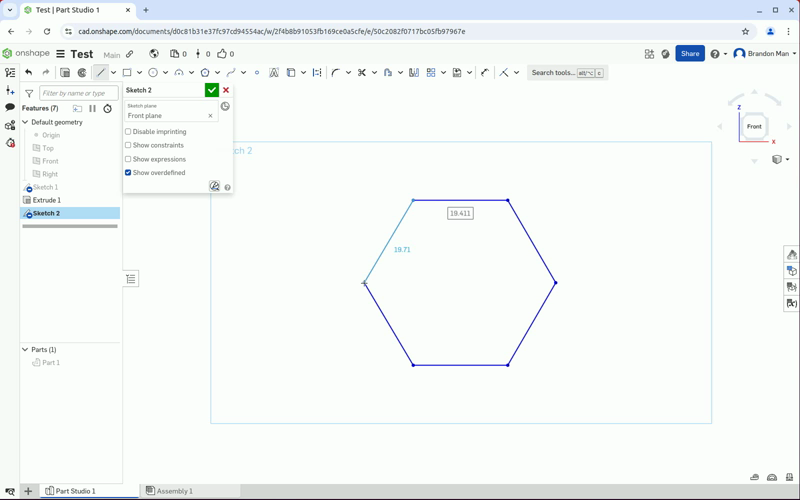
click(364, 282)
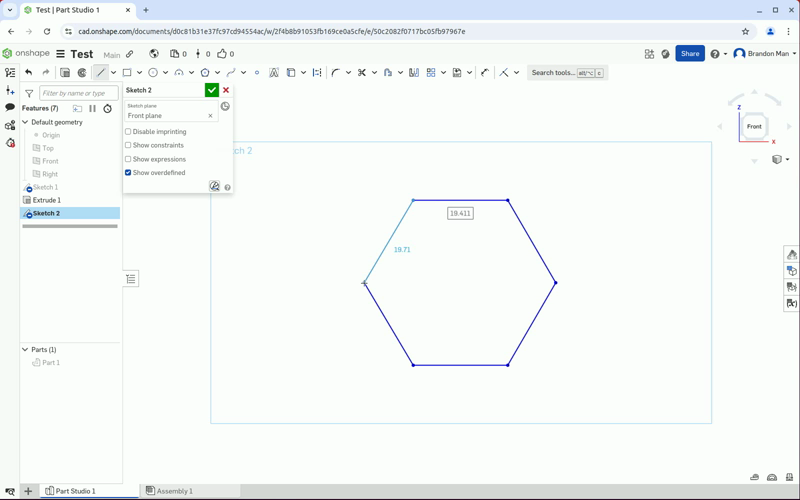
key(esc)
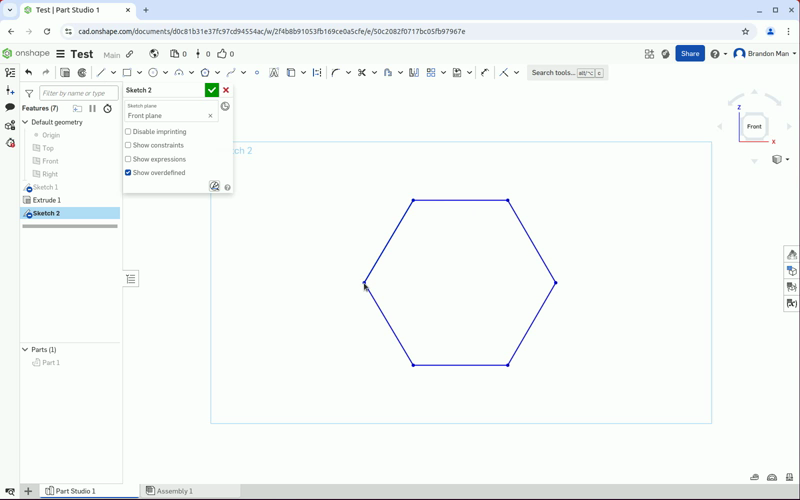
mouse_move(474, 224)
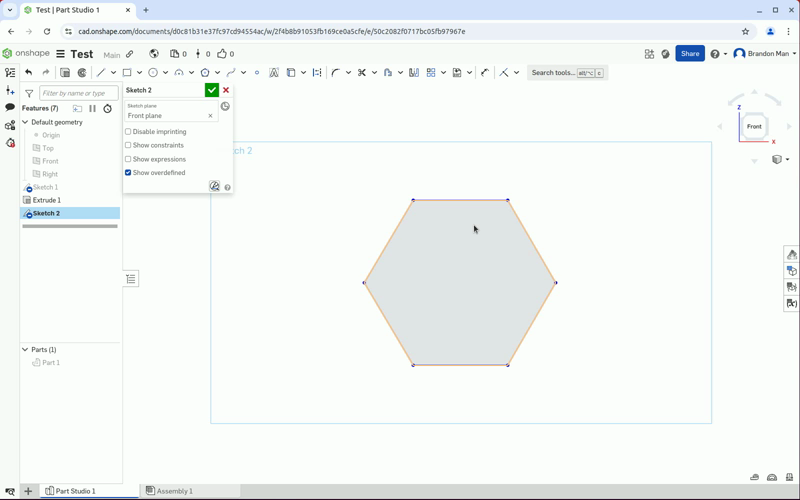
click(474, 224)
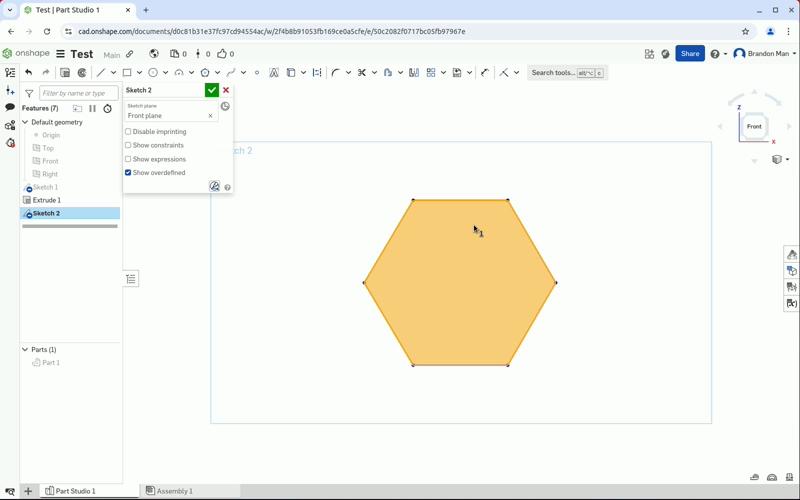
mouse_move(73, 352)
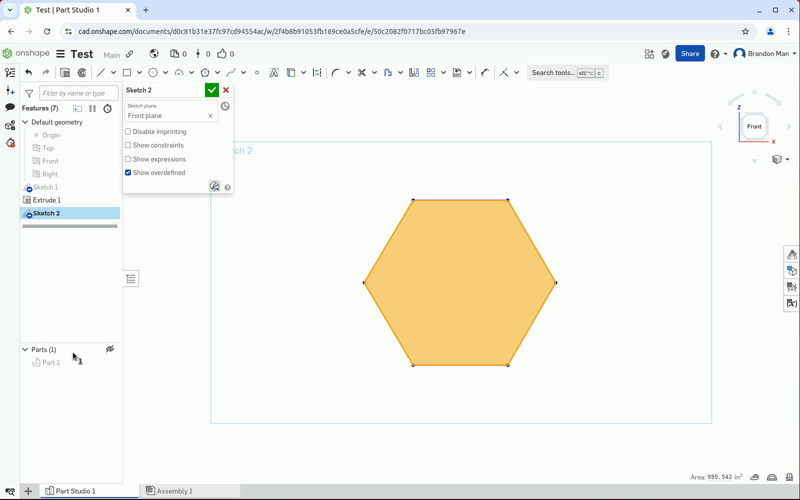
key(shift+y)
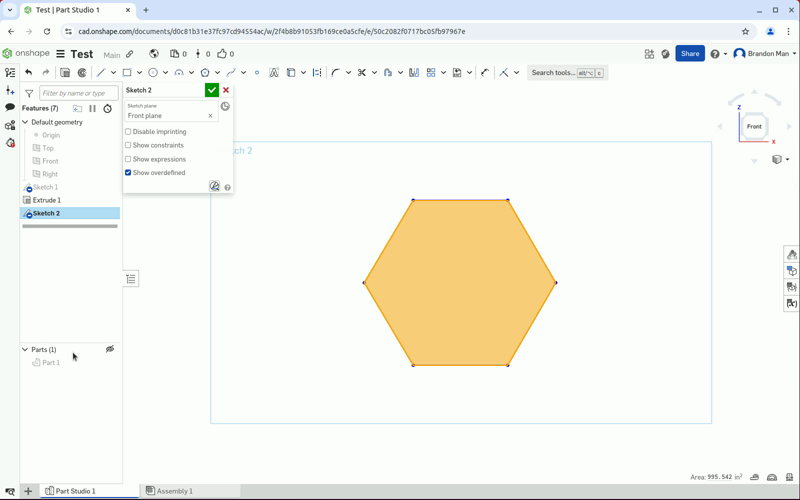
key(shift+e)
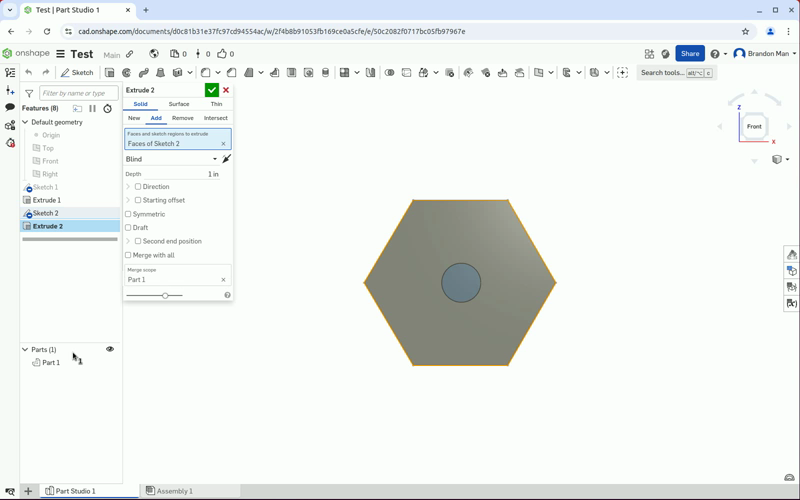
mouse_move(143, 106)
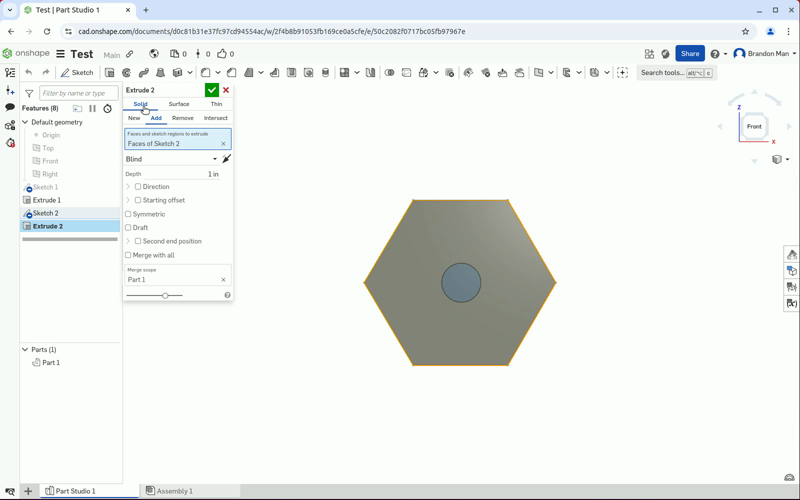
click(143, 106)
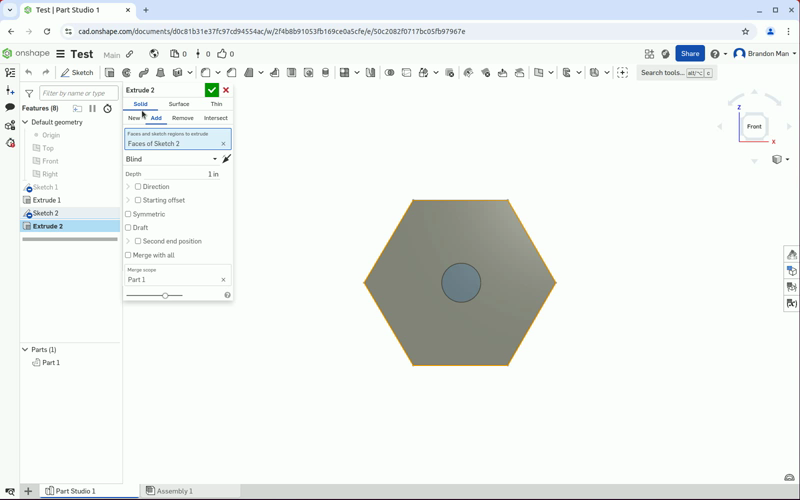
mouse_move(137, 120)
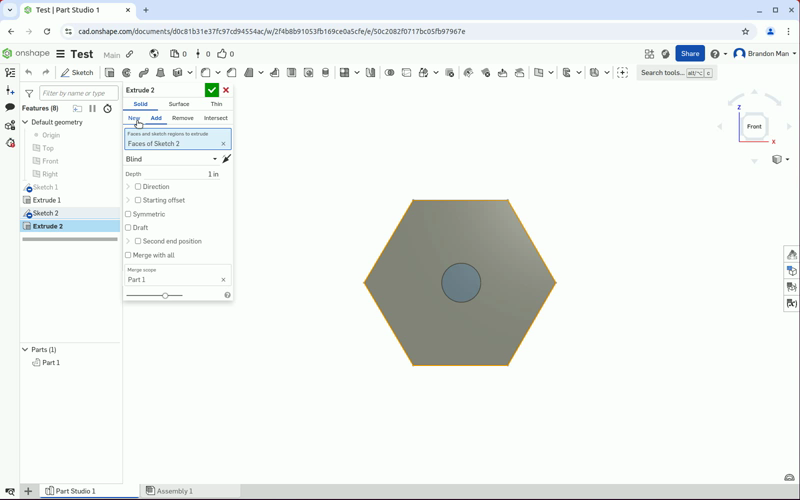
click(137, 120)
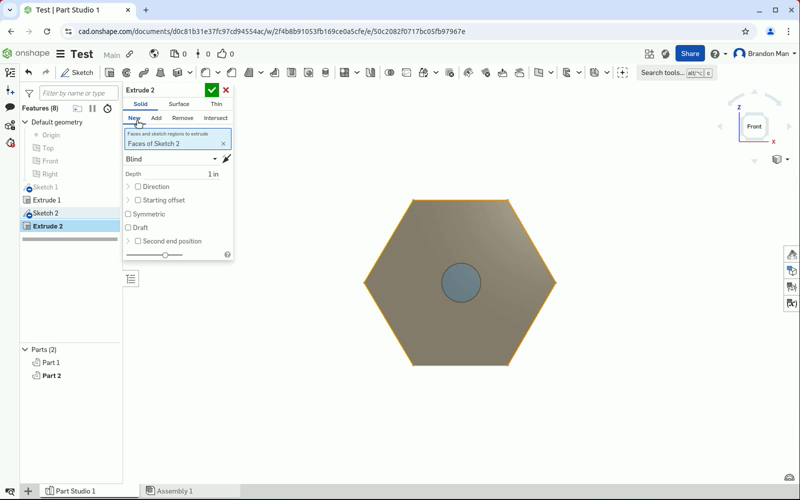
key(tab, 4)
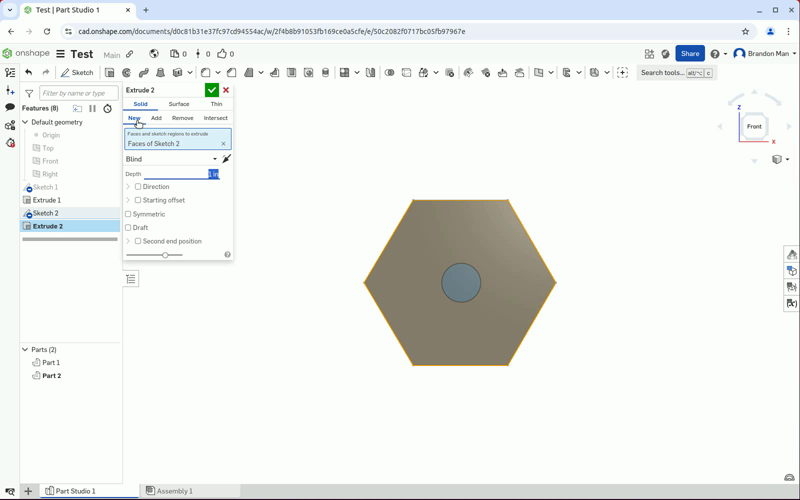
text(1.444)
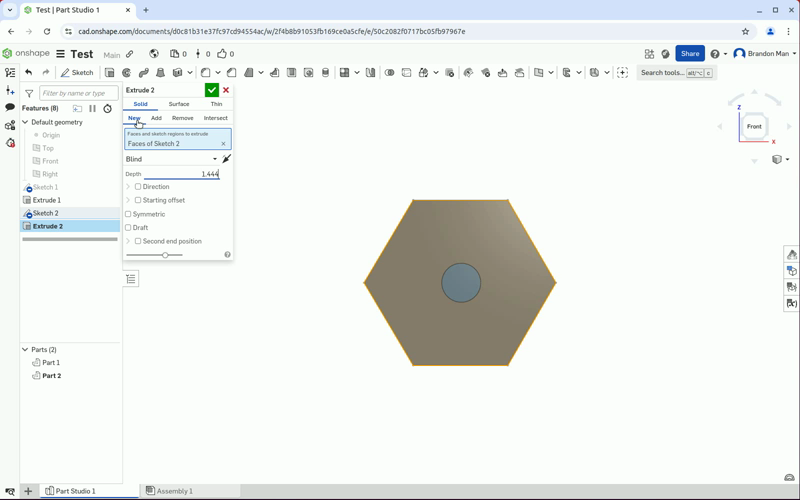
key(enter)
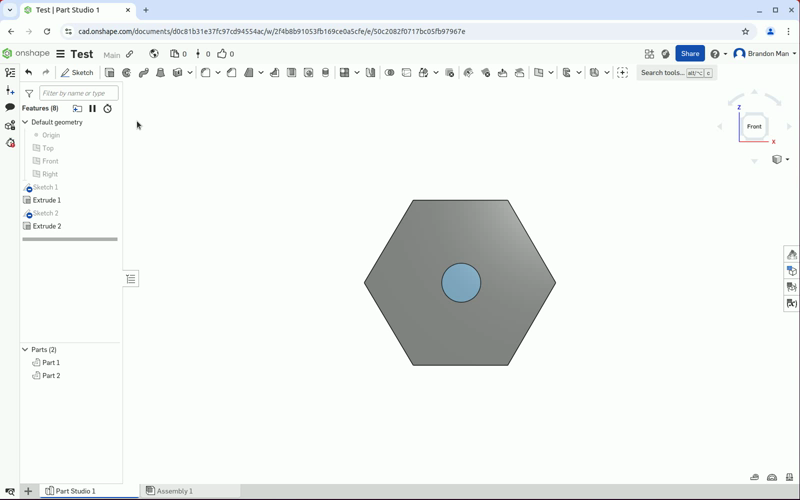
key(shift+h)
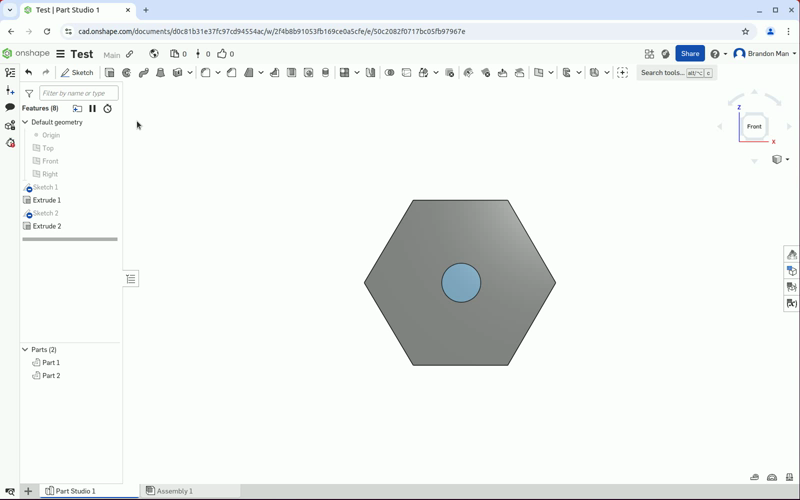
key(shift+h)
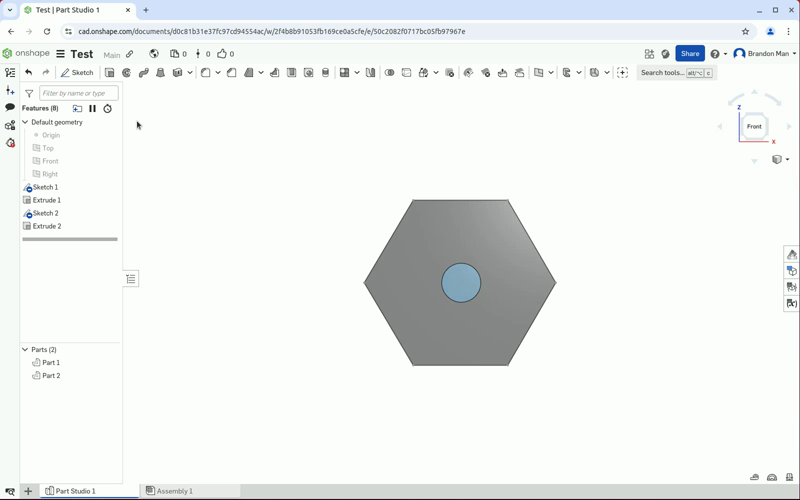
key(shift+7)
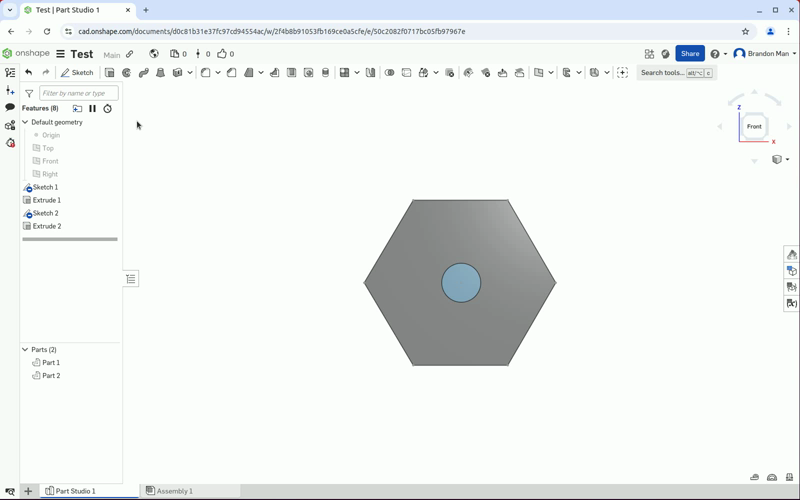
key(left, 2)
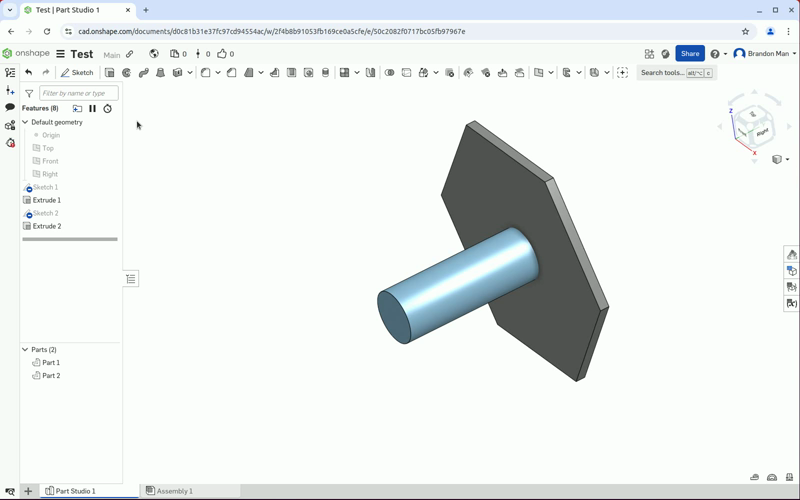
key(down, 2)
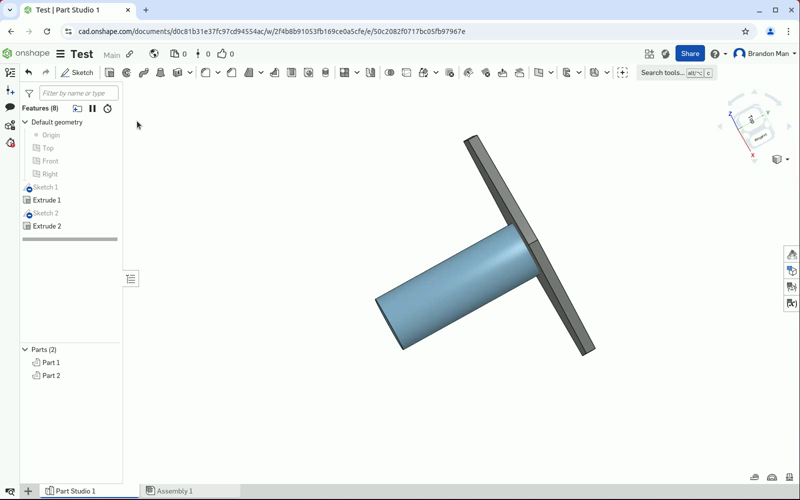
key(up, 2)
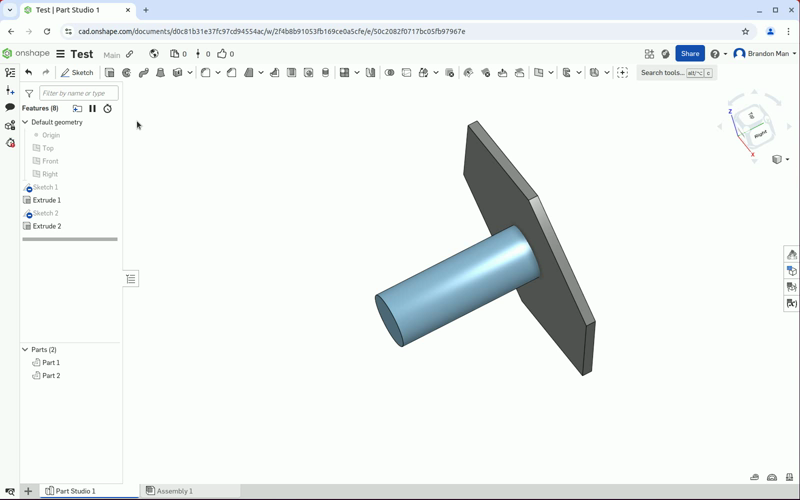
key(right, 2)
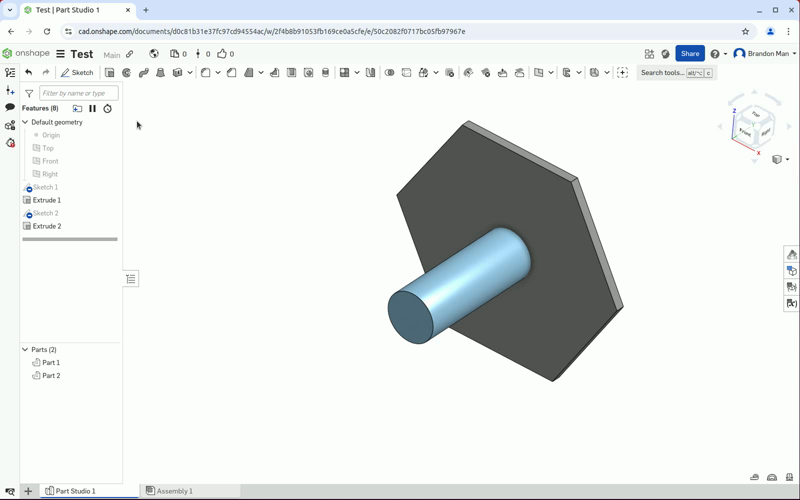
mouse_move(73, 189)
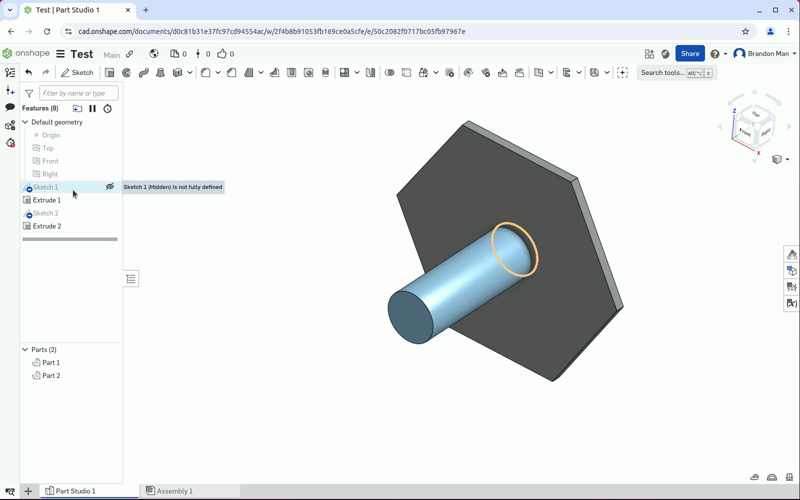
click(73, 189)